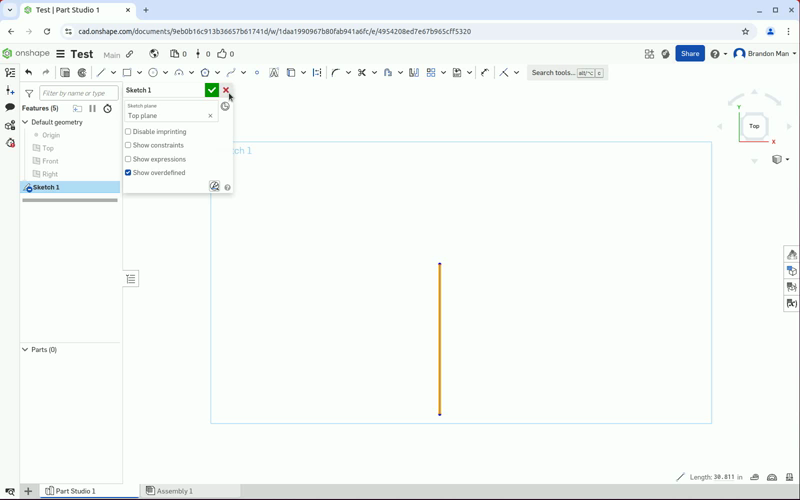
key(shift+h)
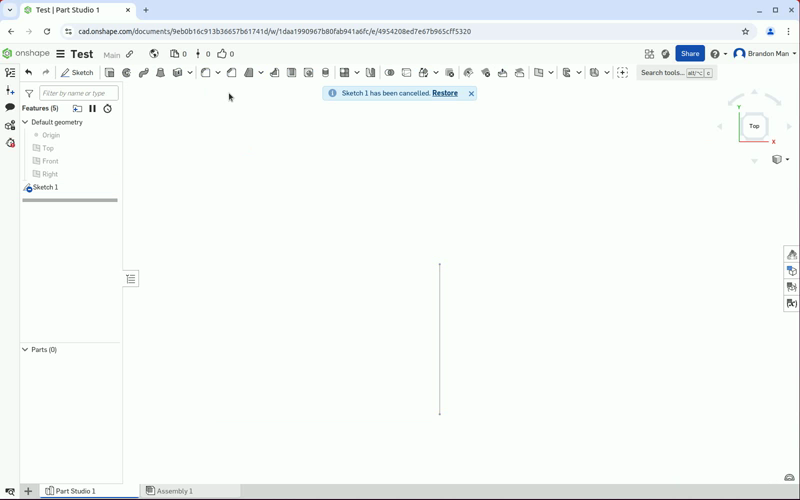
key(shift+s)
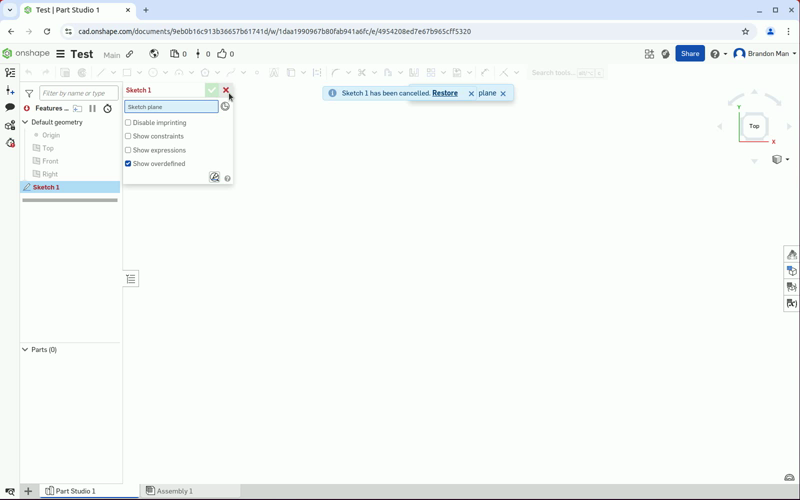
mouse_move(73, 150)
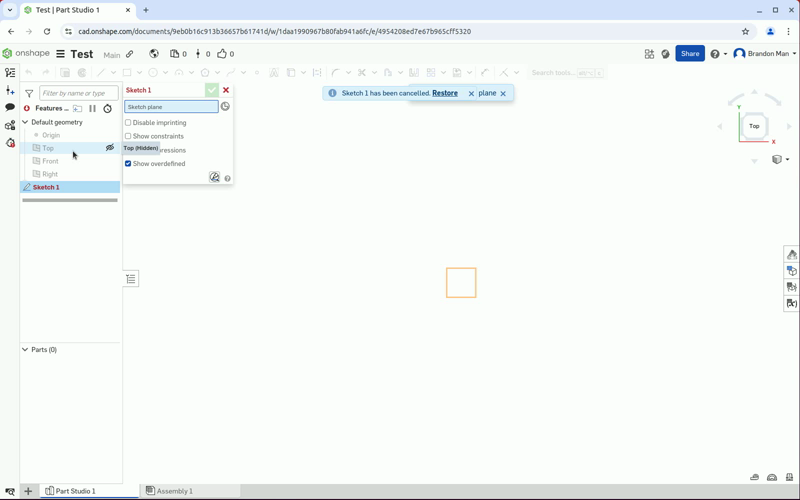
click(73, 150)
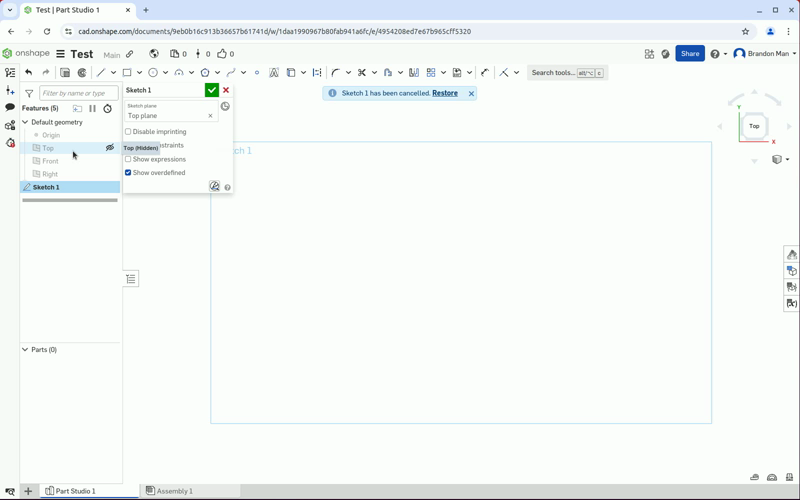
mouse_move(73, 352)
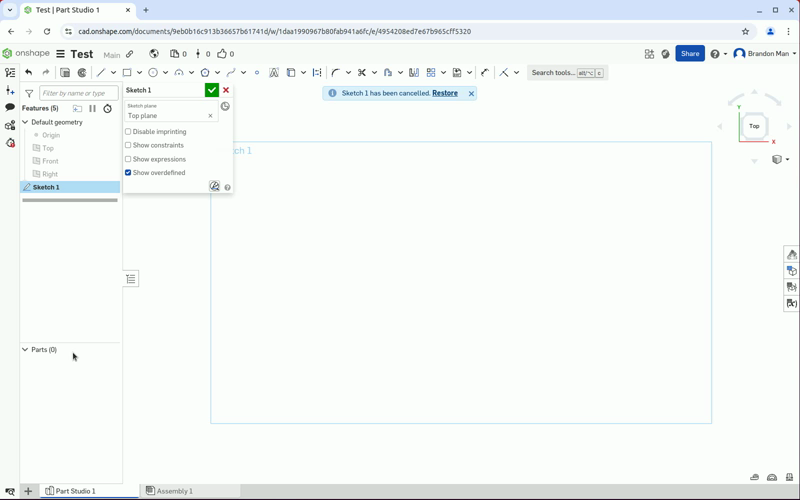
key(y)
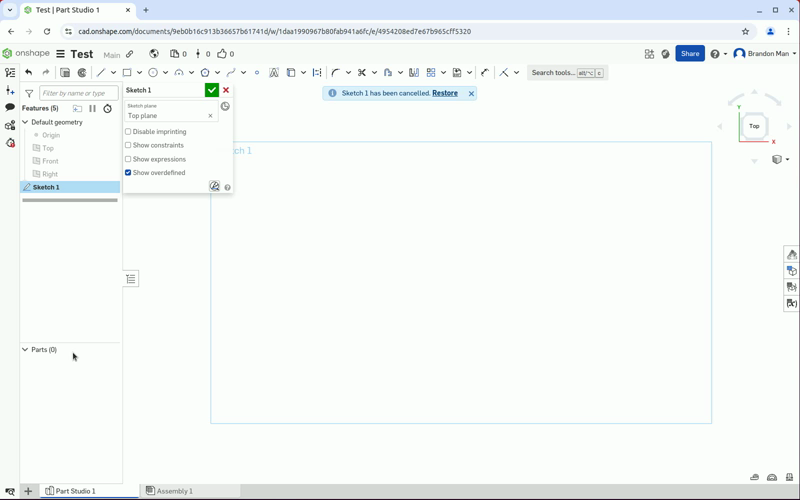
key(l)
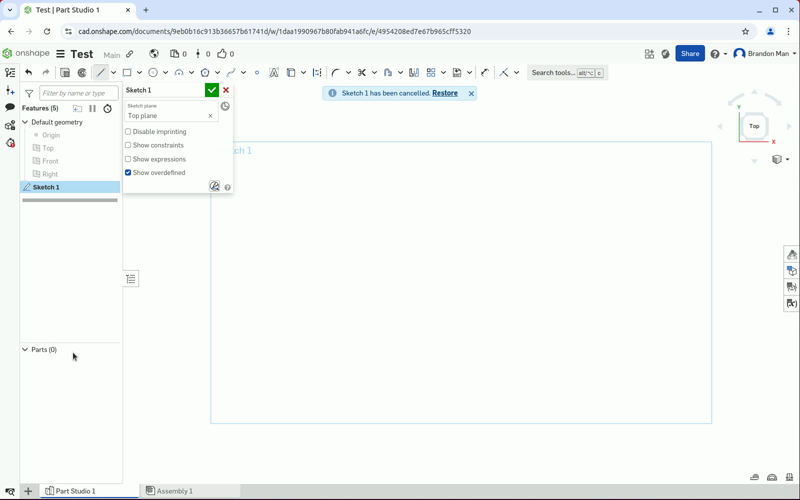
key_down(shift)
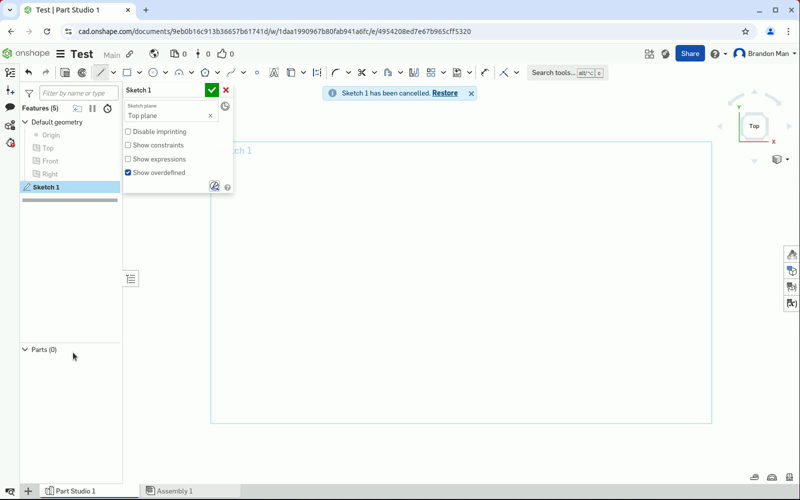
mouse_move(404, 339)
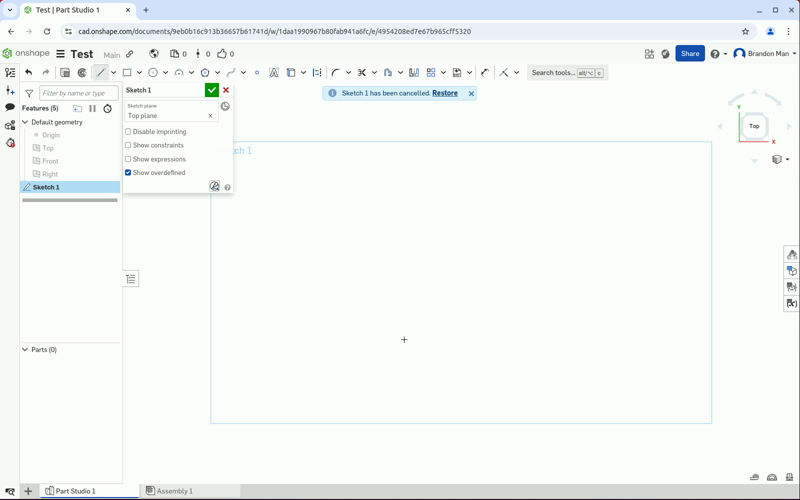
click(404, 339)
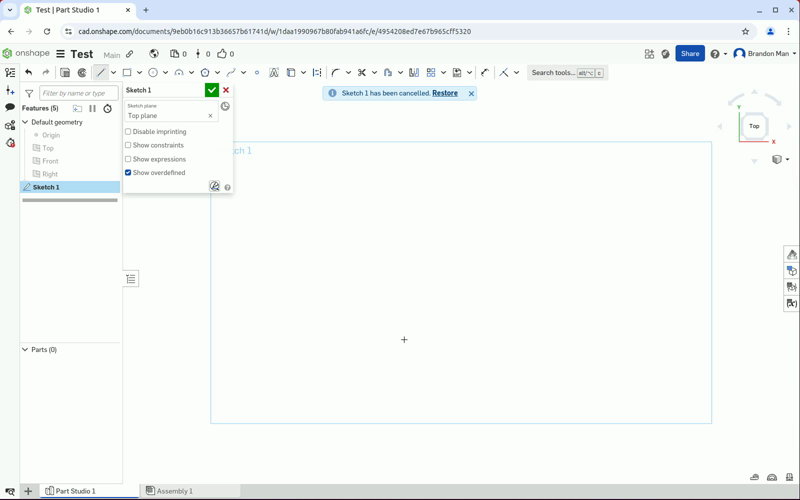
key_up(shift)
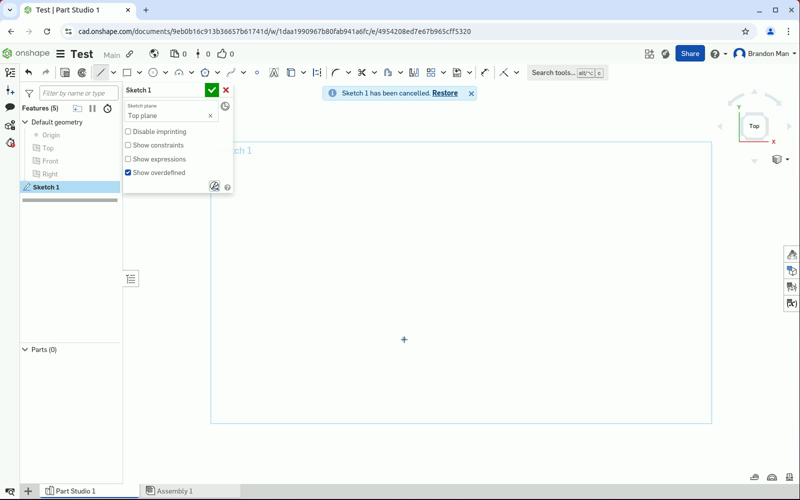
key_down(shift)
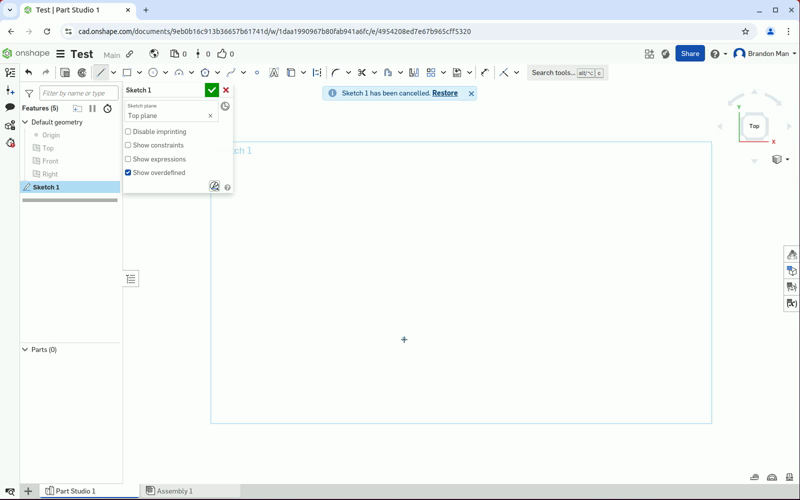
mouse_move(516, 339)
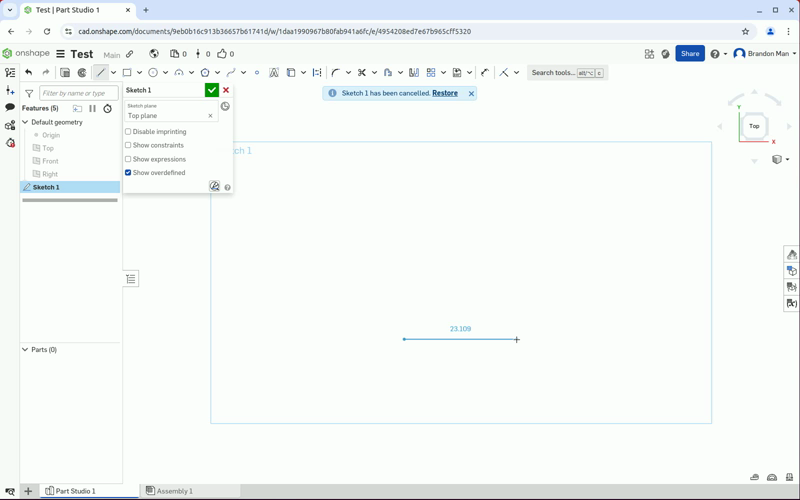
click(516, 339)
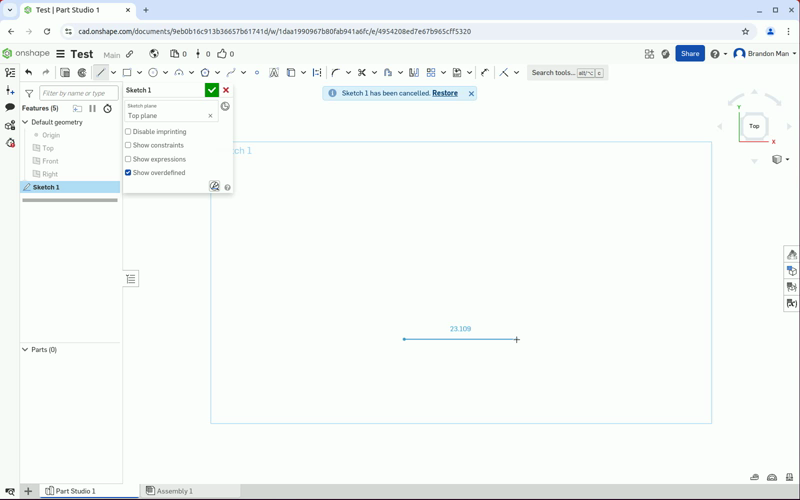
key_up(shift)
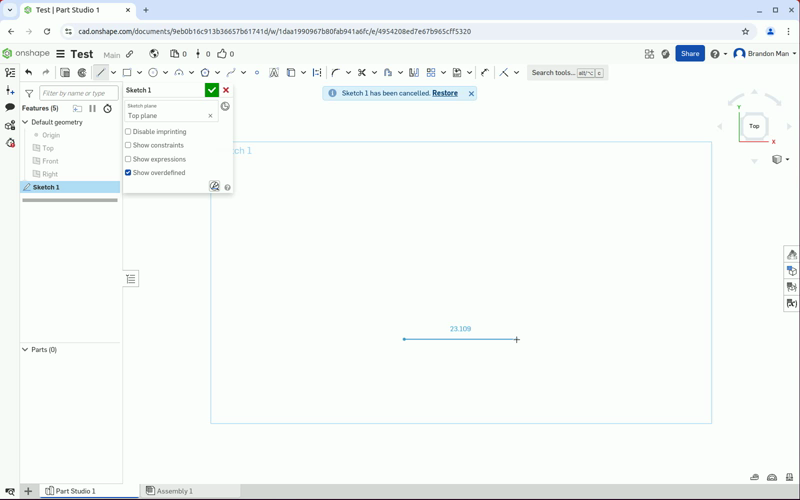
key_down(shift)
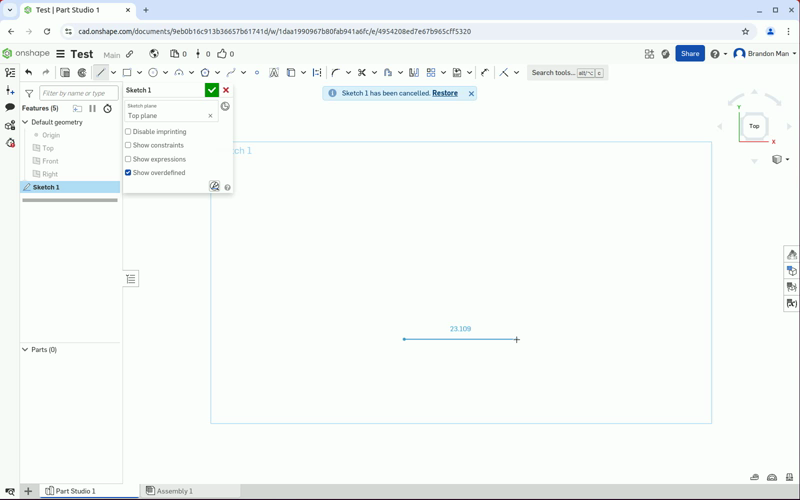
mouse_move(516, 226)
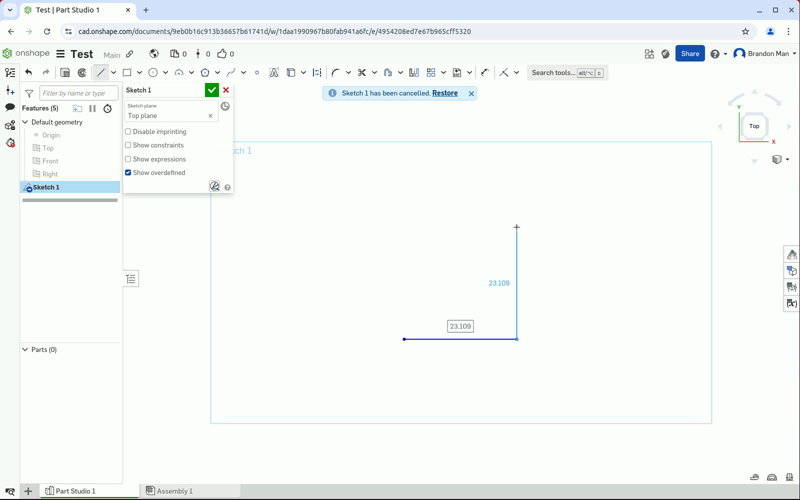
click(516, 226)
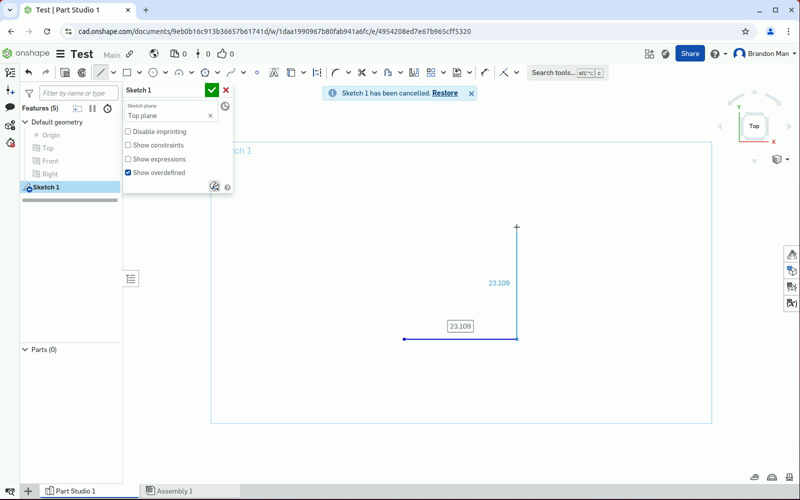
key_up(shift)
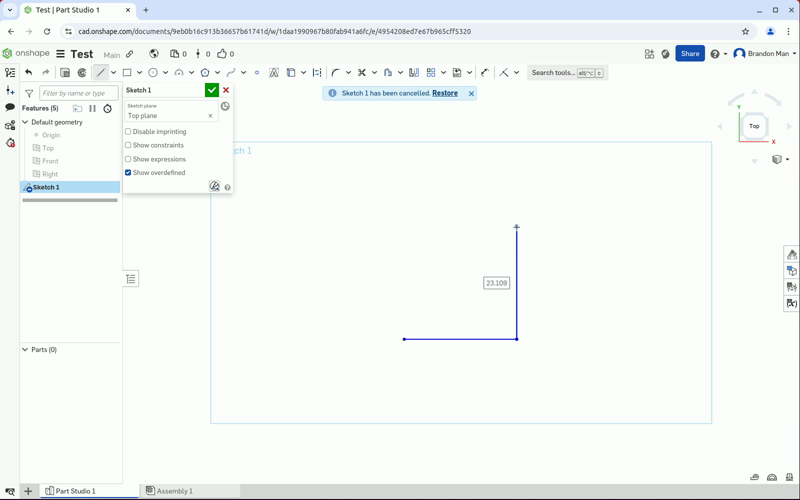
key_down(shift)
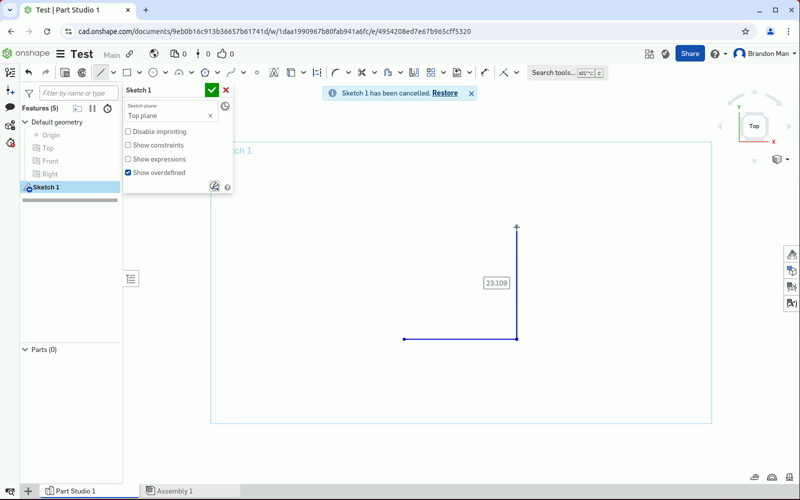
mouse_move(404, 226)
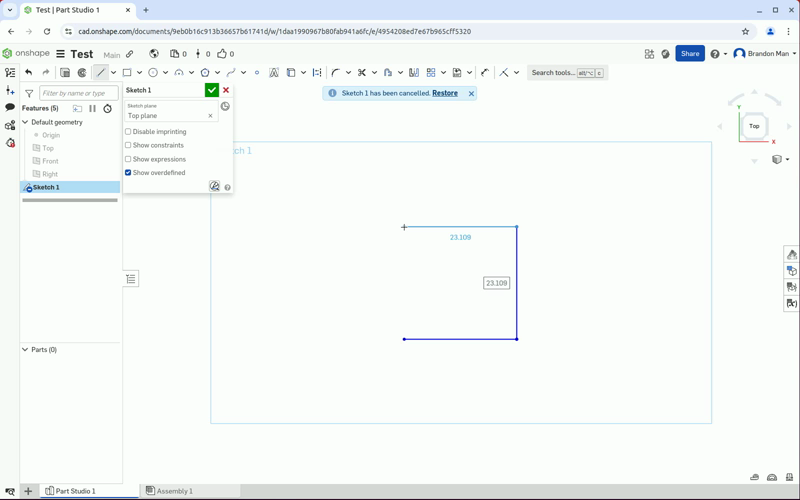
click(404, 226)
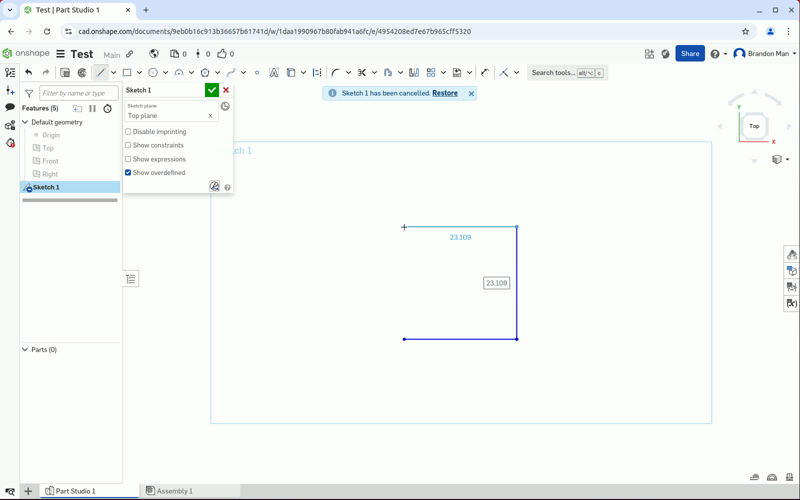
key_up(shift)
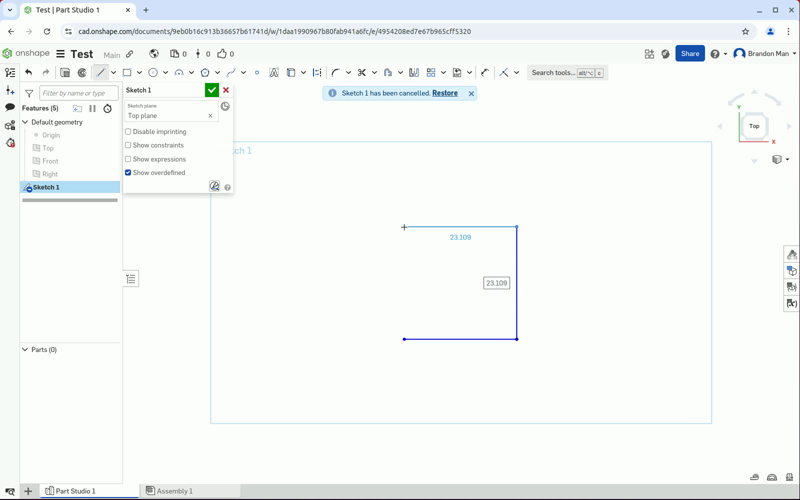
key_down(shift)
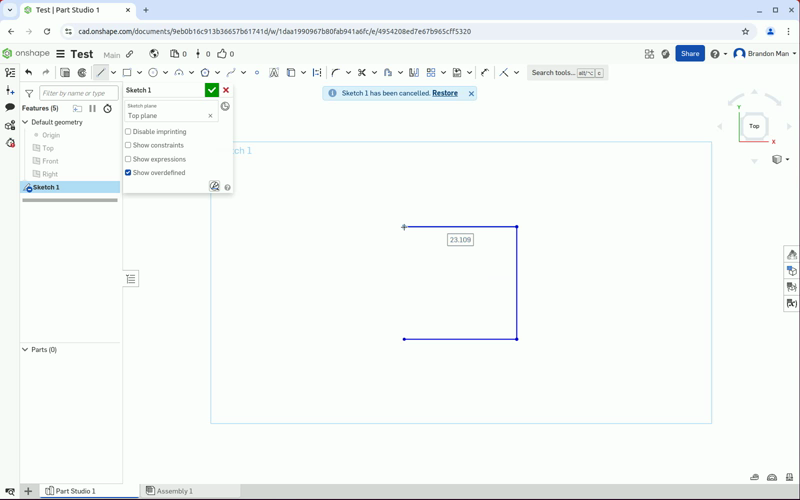
mouse_move(404, 339)
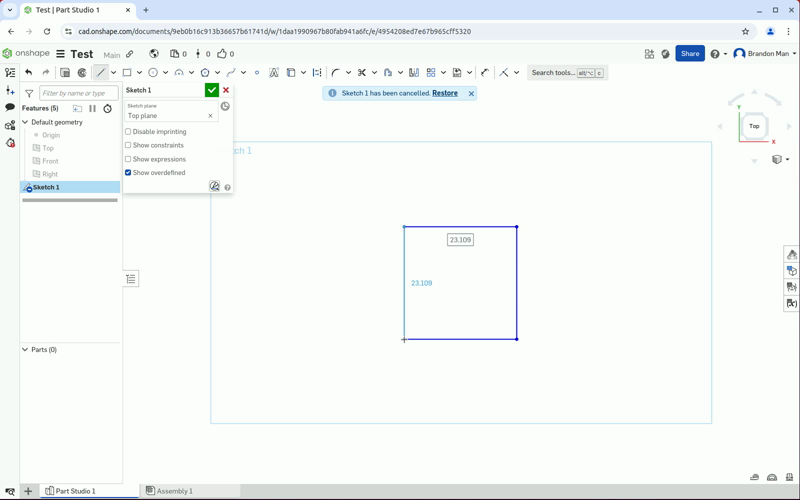
key_up(shift)
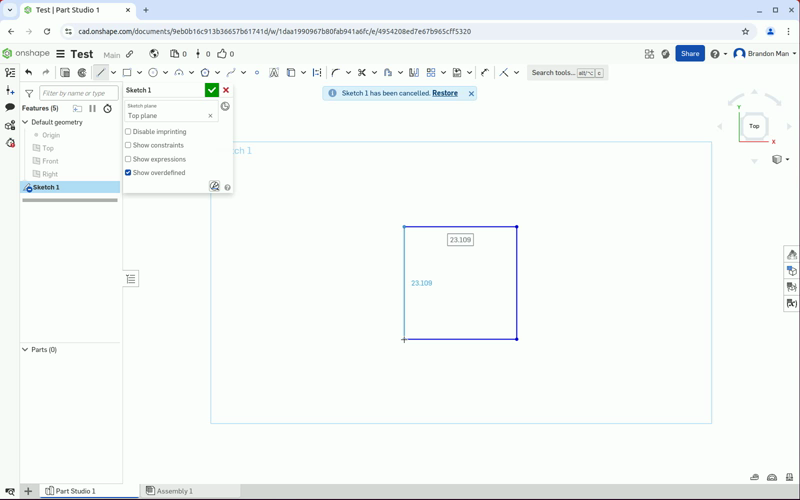
click(404, 339)
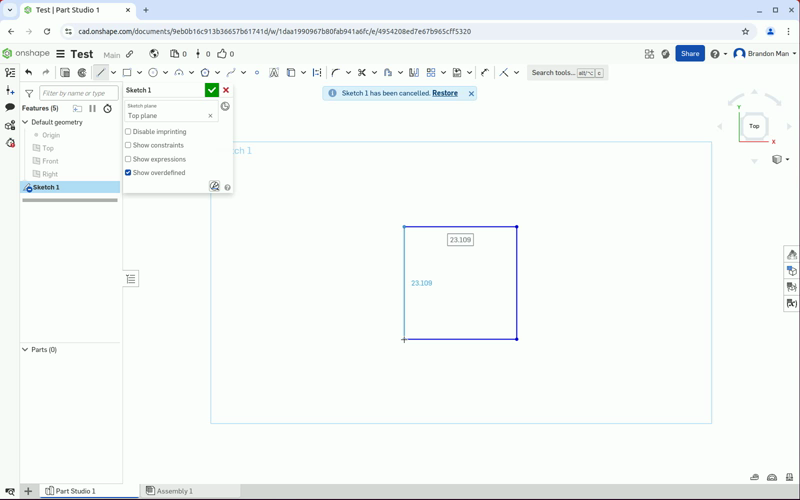
key(esc)
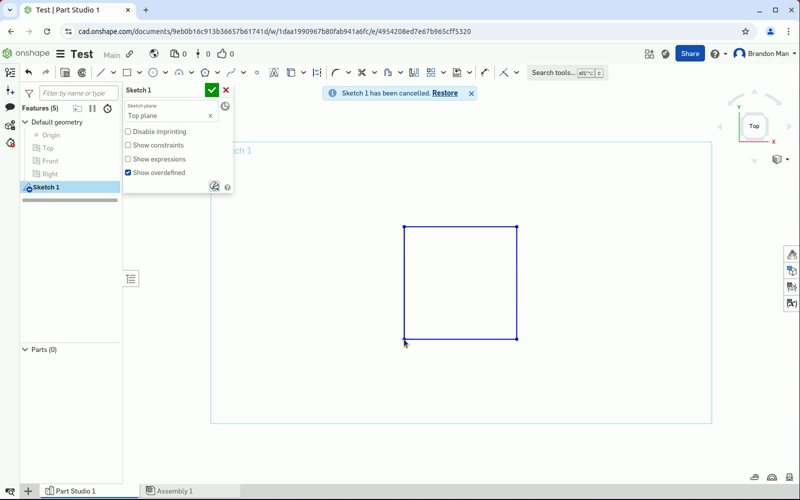
mouse_move(459, 318)
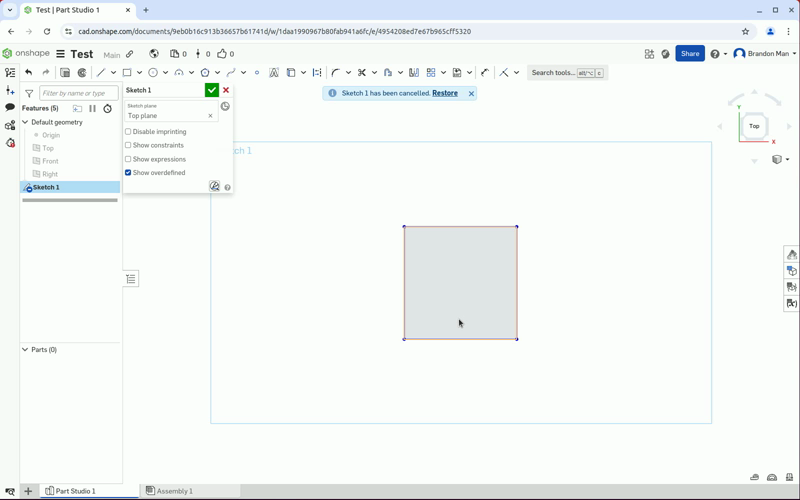
click(459, 318)
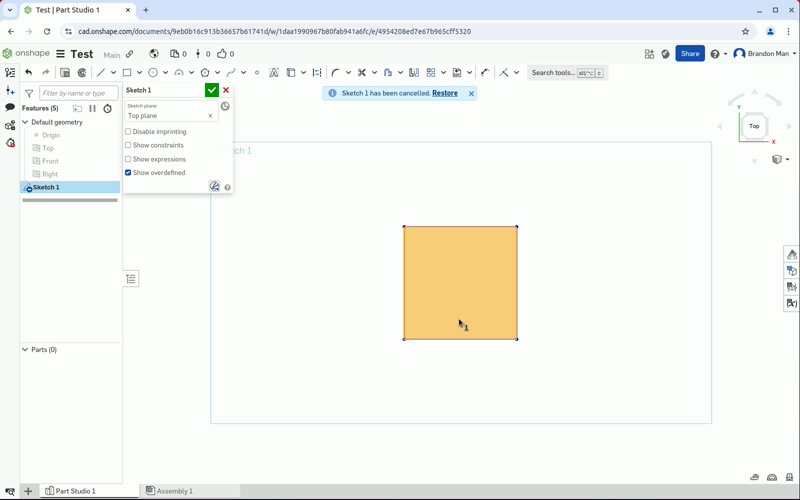
mouse_move(73, 352)
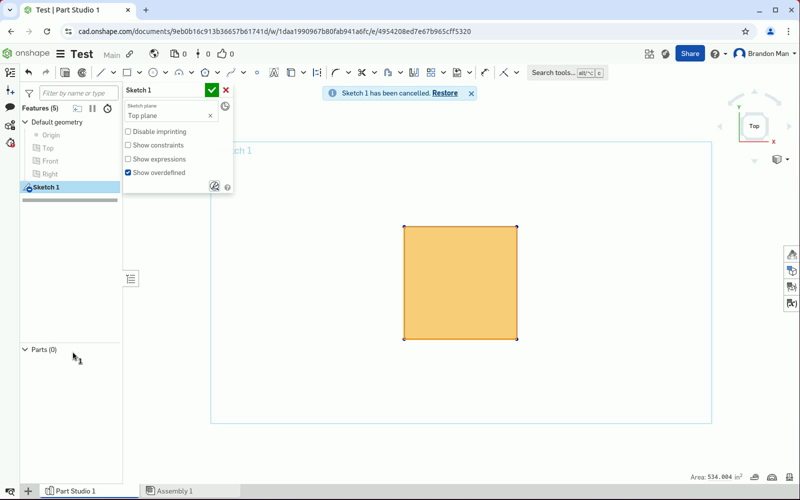
key(shift+y)
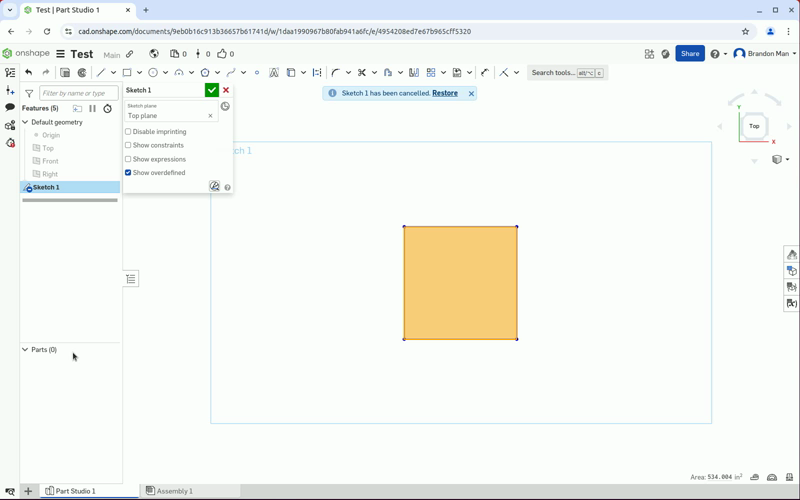
key(shift+e)
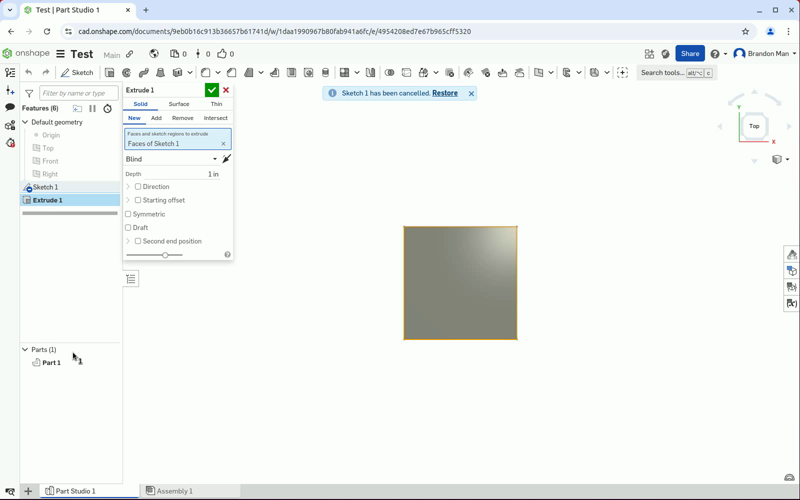
mouse_move(143, 106)
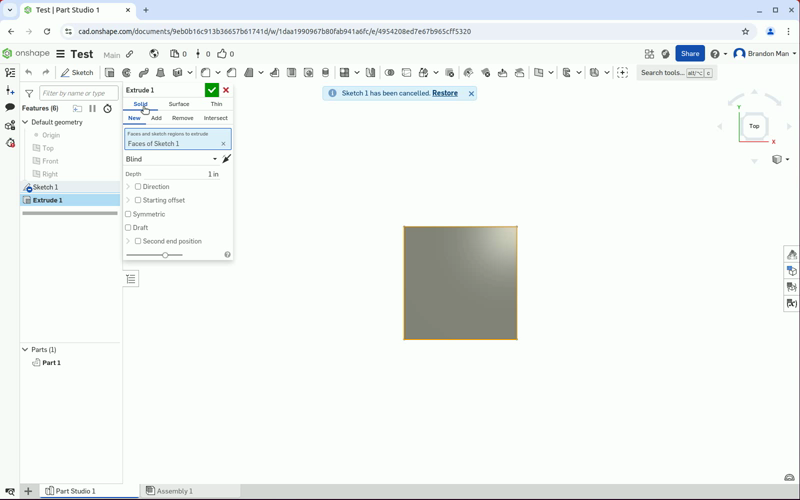
click(143, 106)
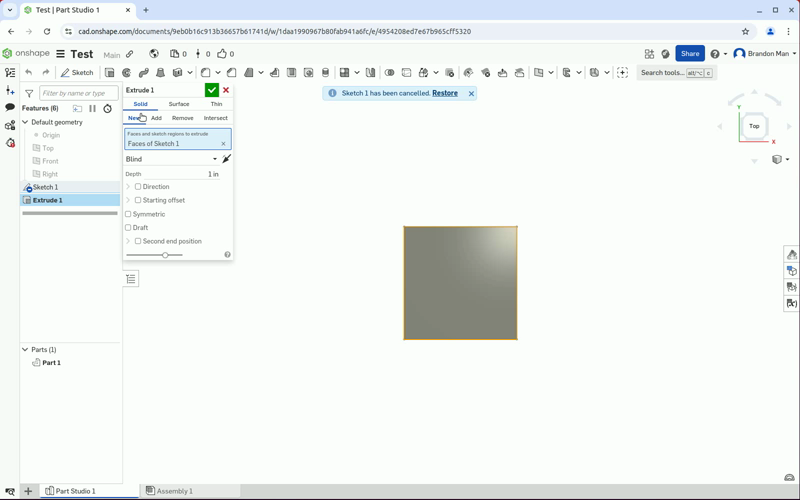
mouse_move(137, 120)
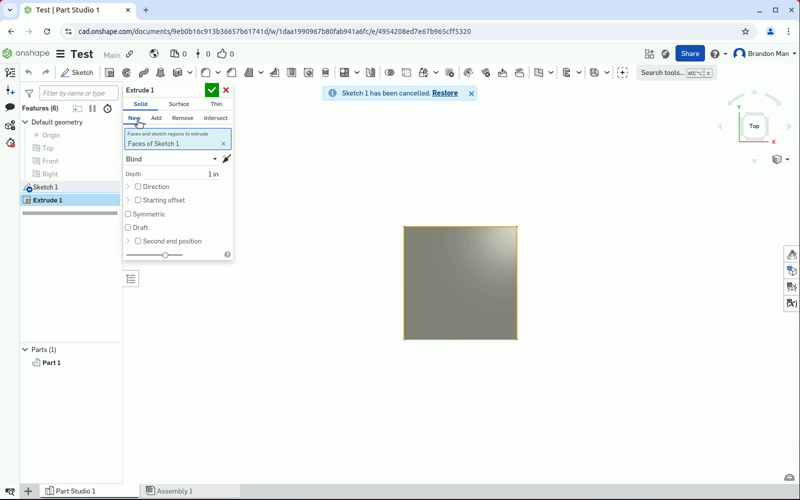
click(137, 120)
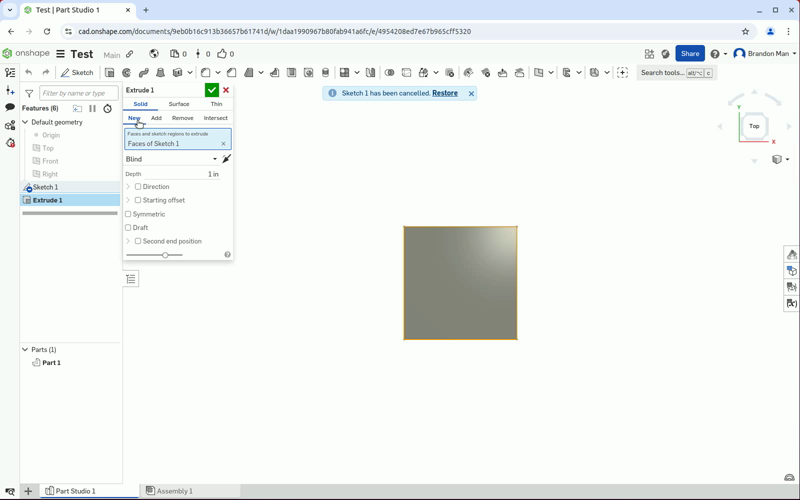
key(tab, 4)
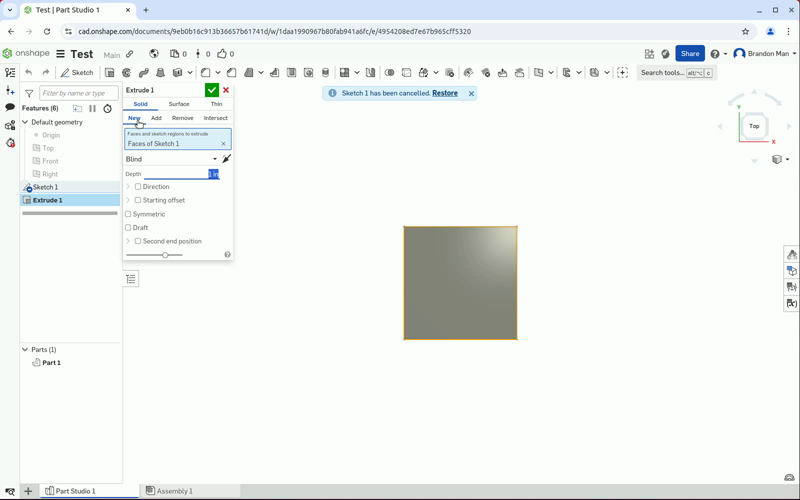
text(23.108)
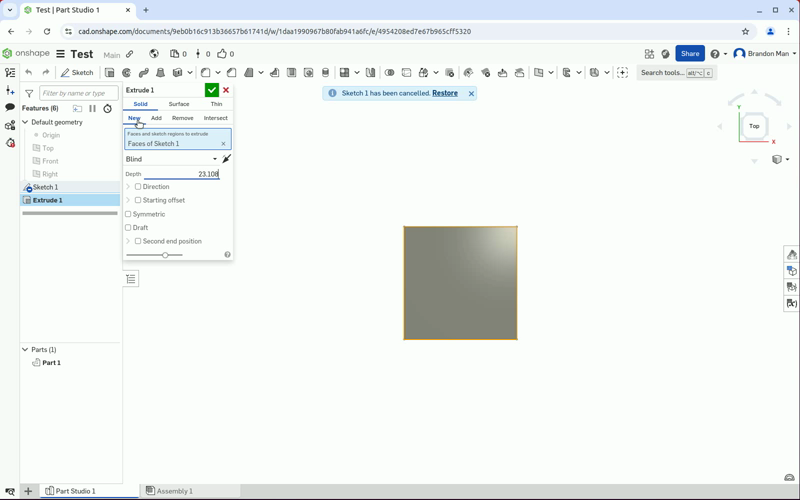
key(enter)
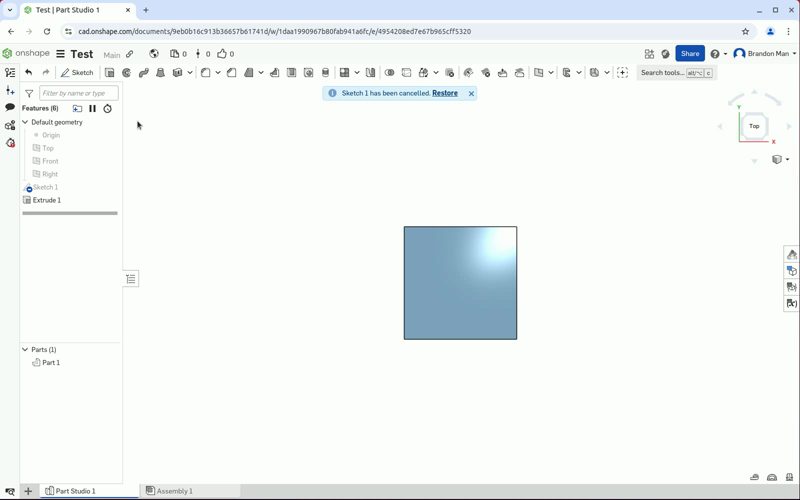
key(shift+h)
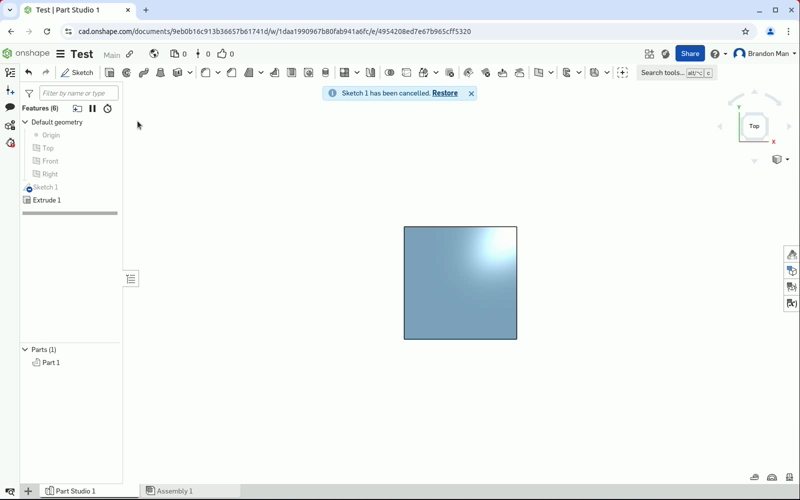
key(shift+h)
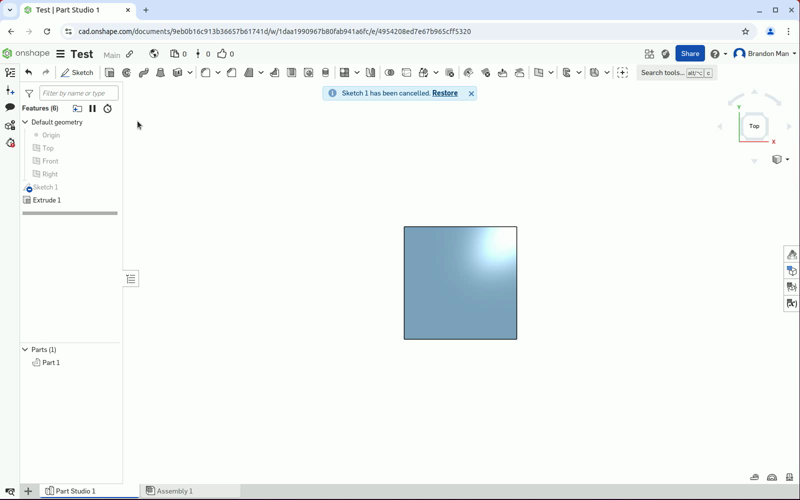
mouse_move(73, 189)
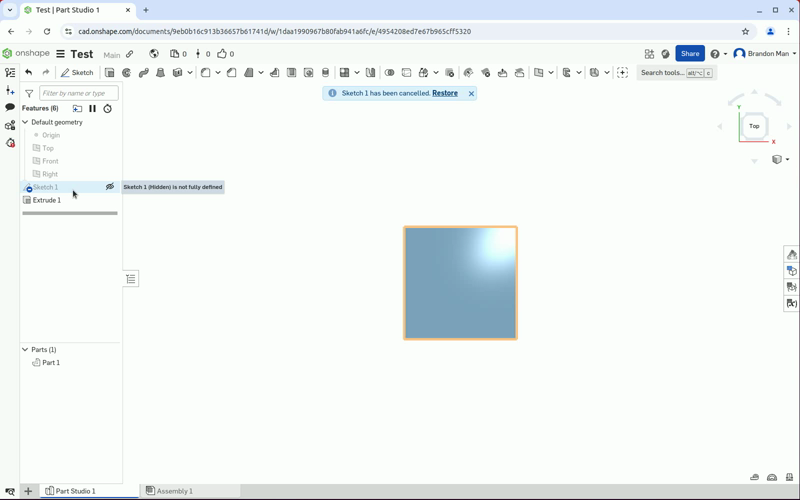
click(73, 189)
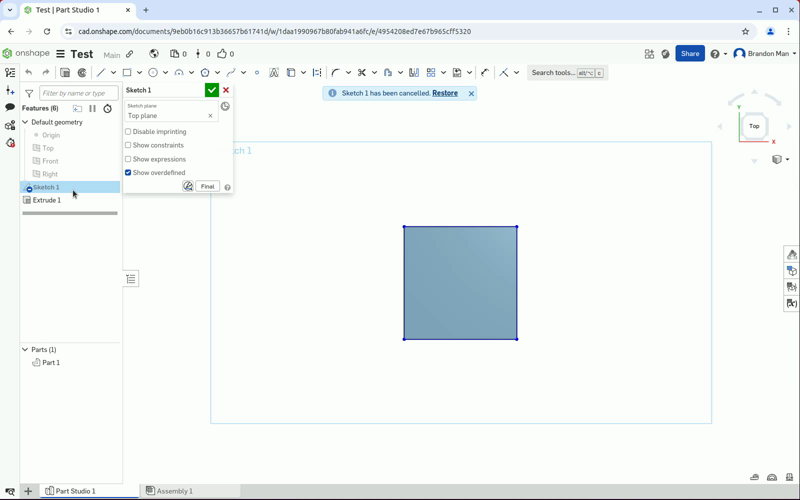
mouse_move(229, 92)
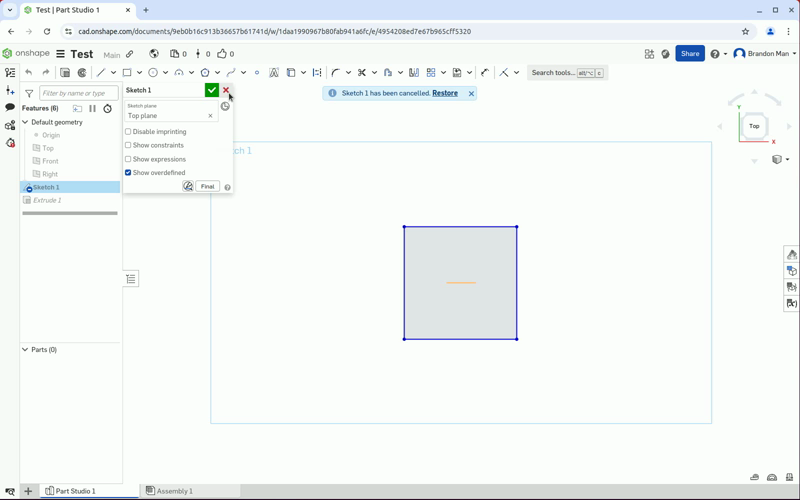
click(229, 92)
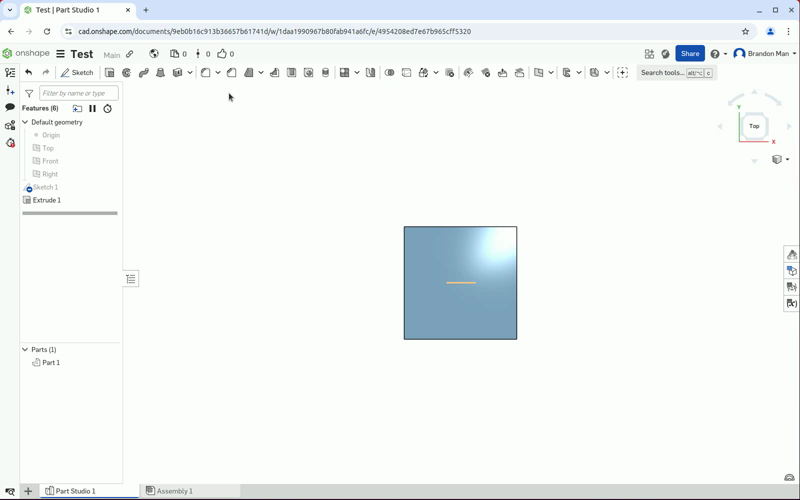
mouse_move(541, 75)
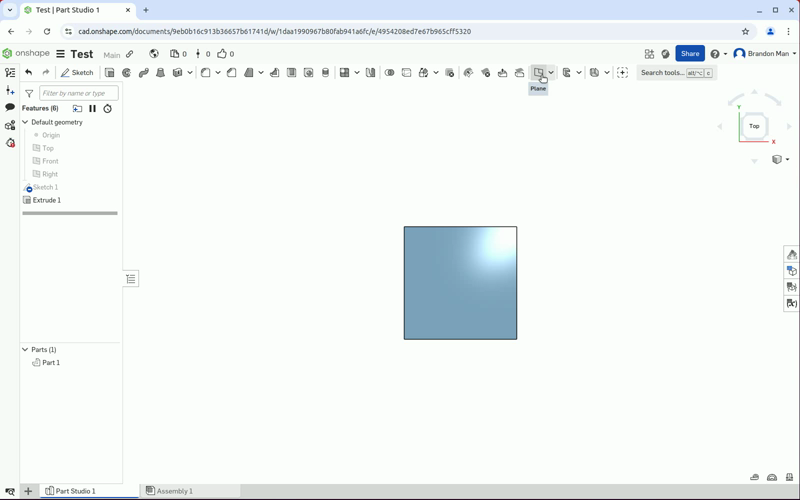
click(541, 75)
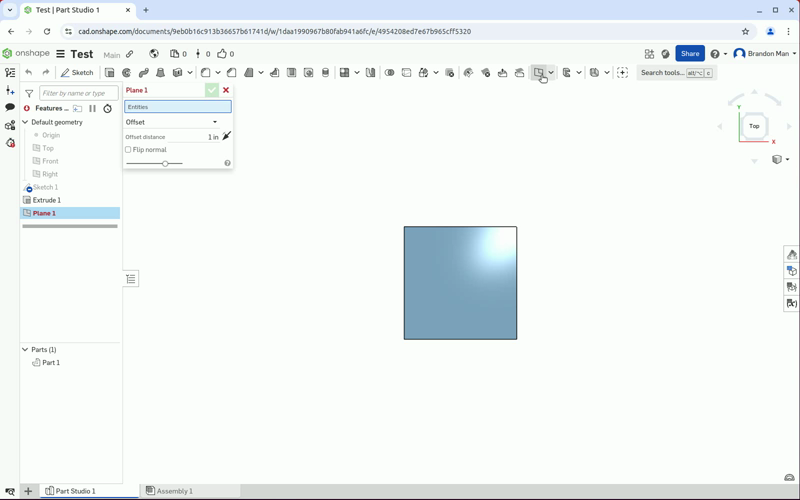
mouse_move(73, 150)
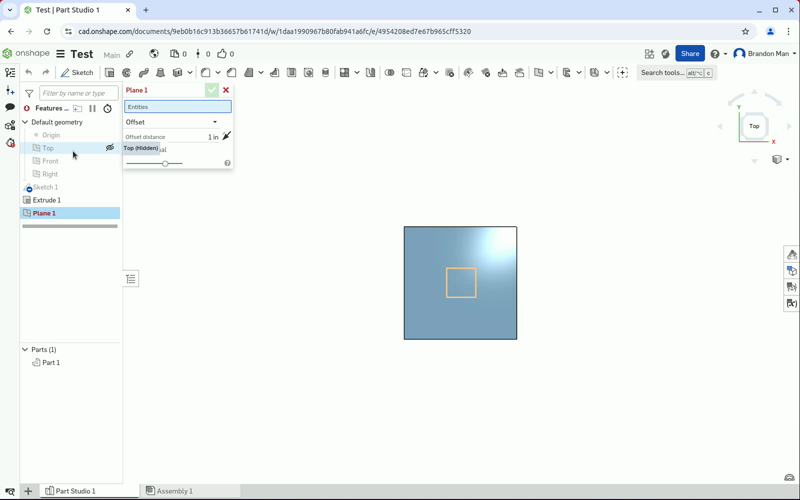
click(73, 150)
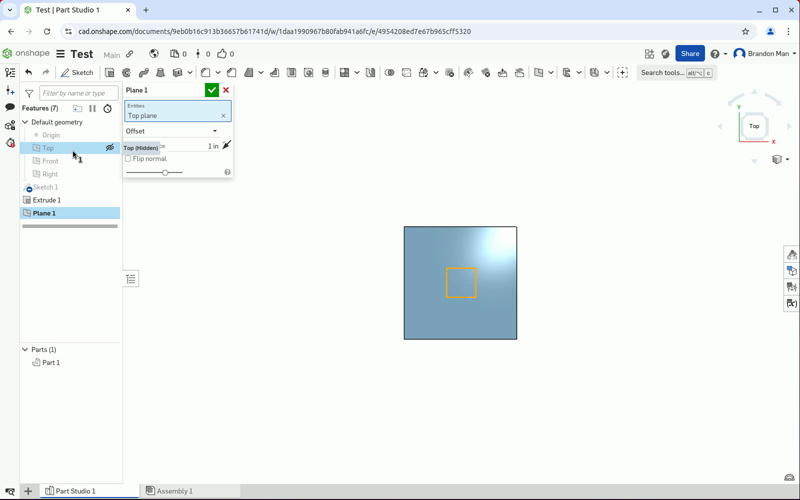
key(tab, 2)
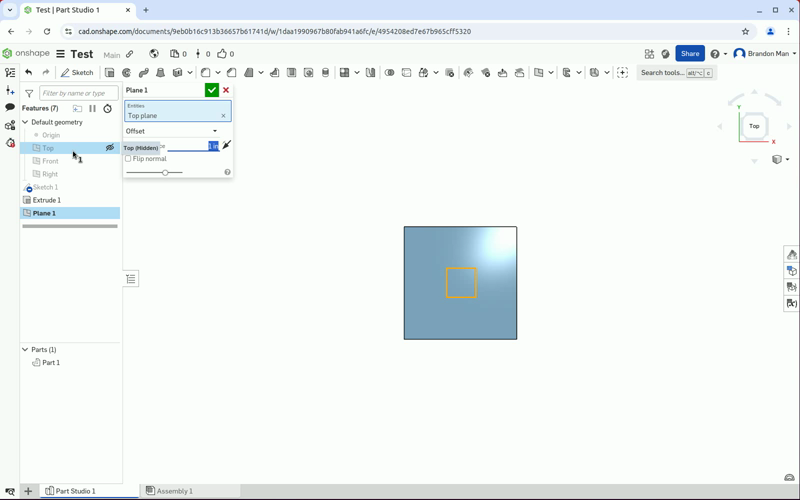
text(23.108)
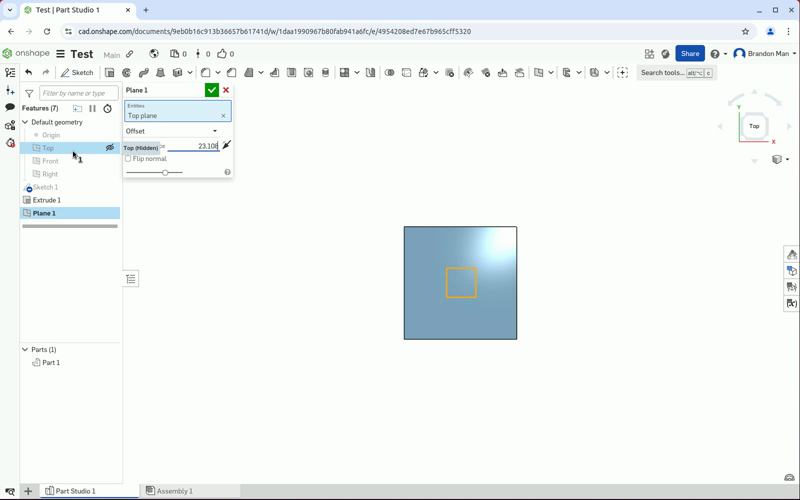
key(enter, 2)
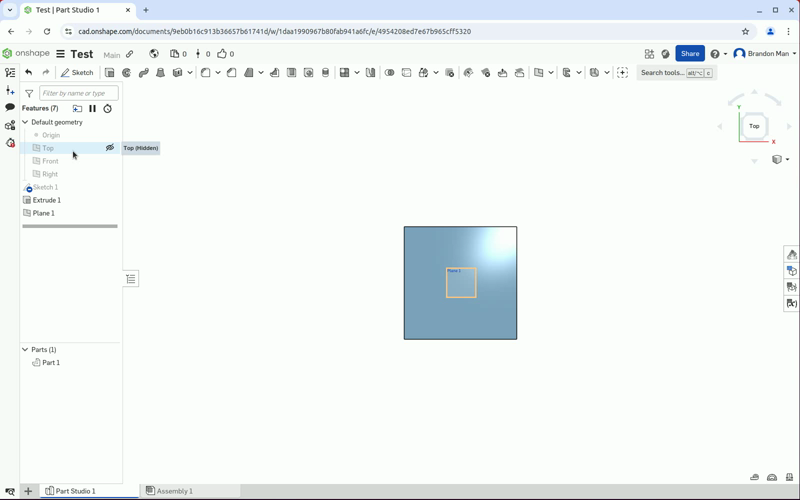
key(shift+s)
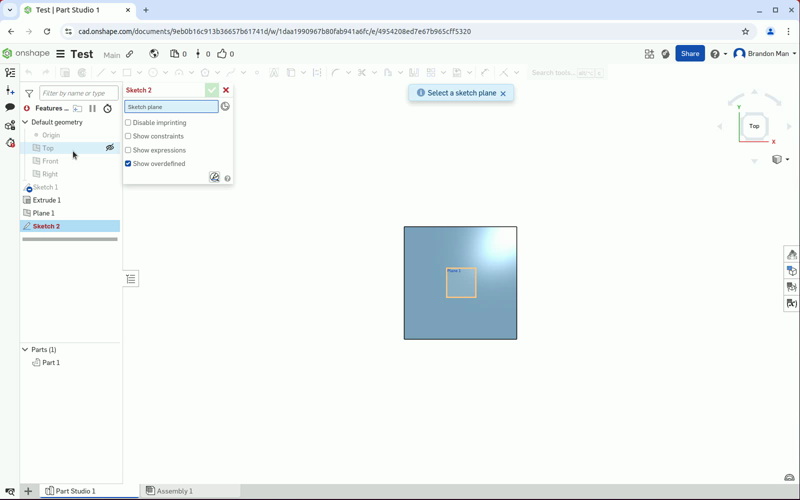
mouse_move(73, 215)
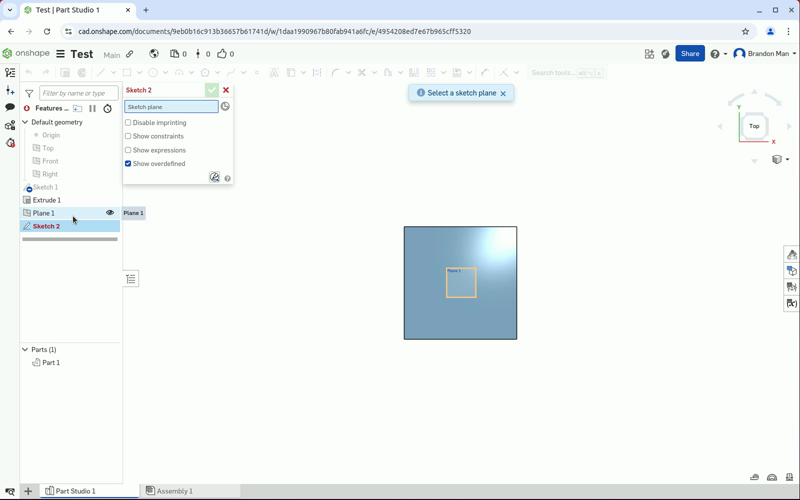
click(73, 215)
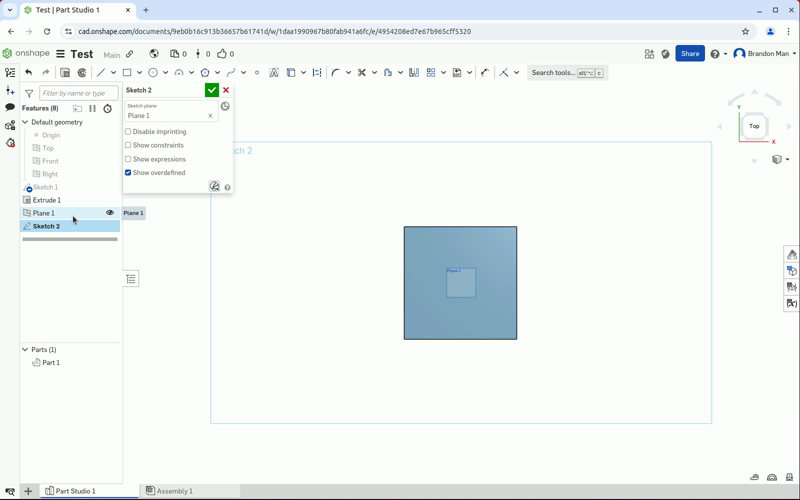
mouse_move(73, 352)
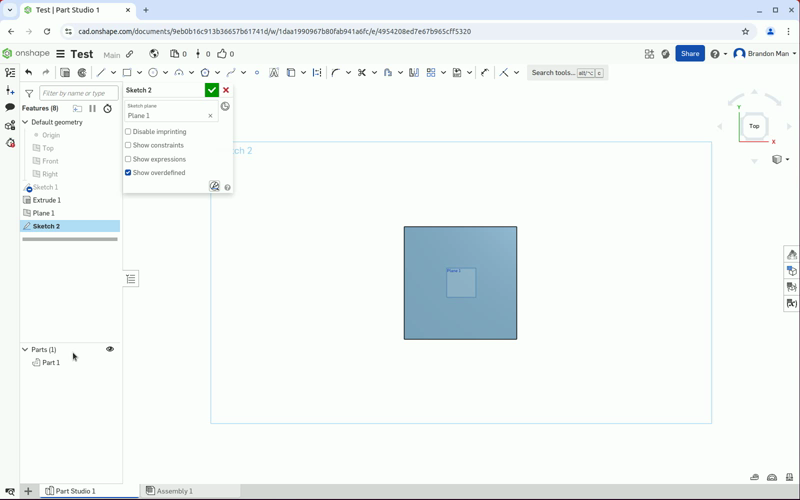
key(y)
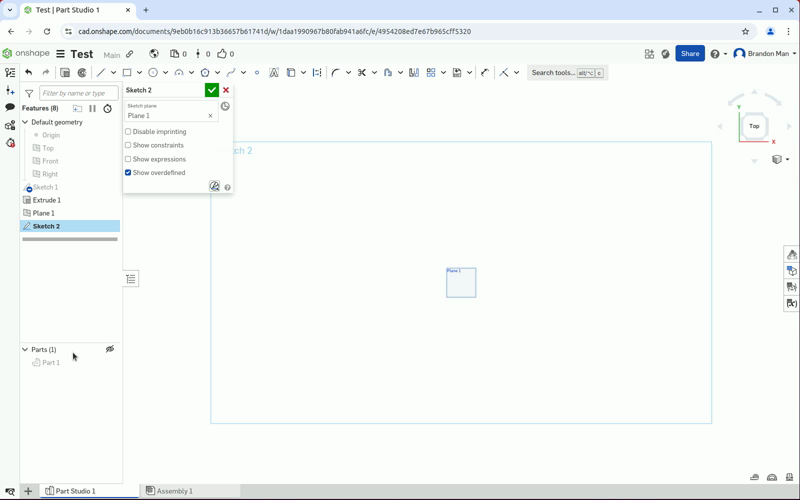
key(l)
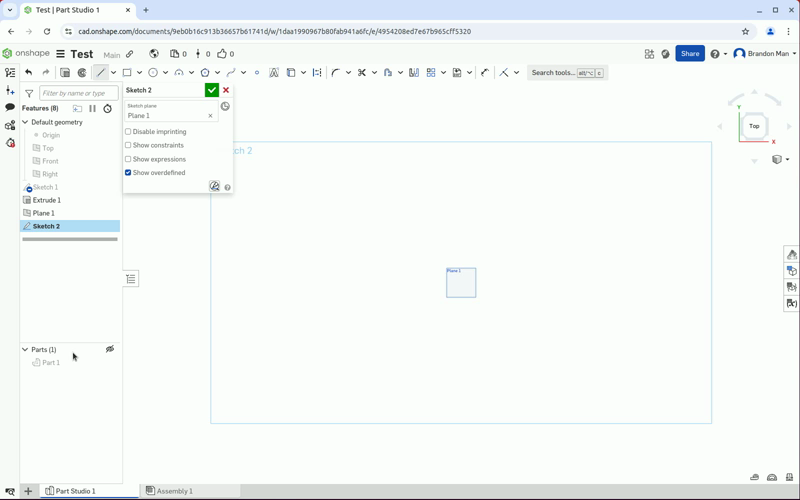
key_down(shift)
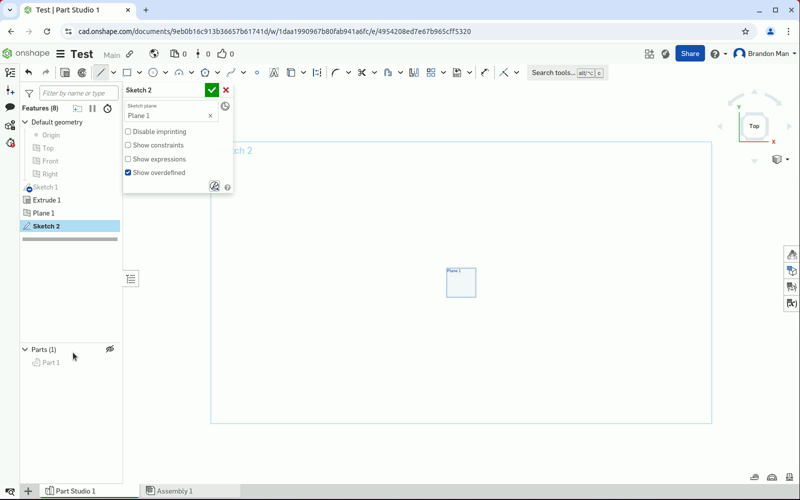
mouse_move(404, 339)
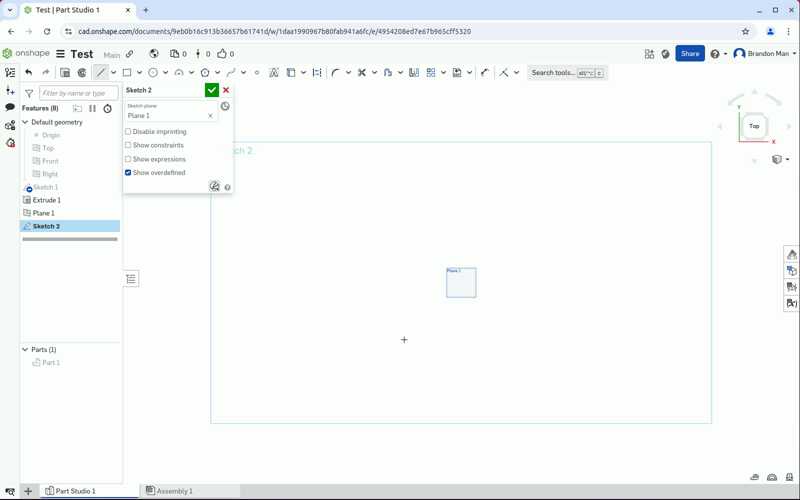
click(404, 339)
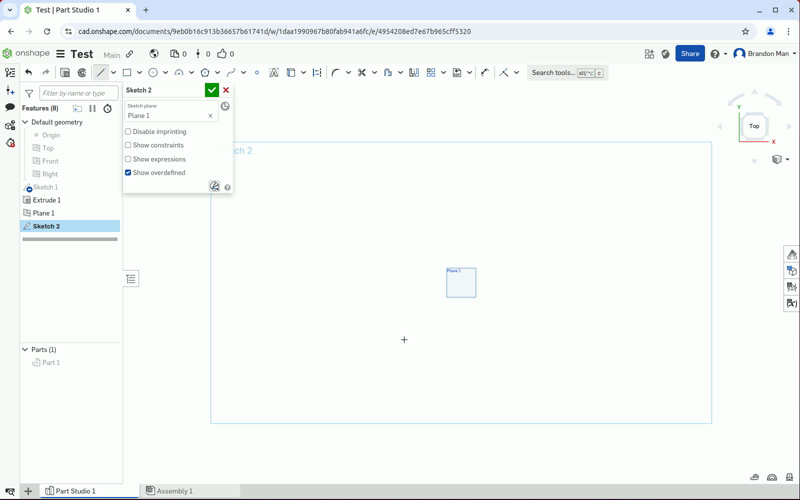
key_up(shift)
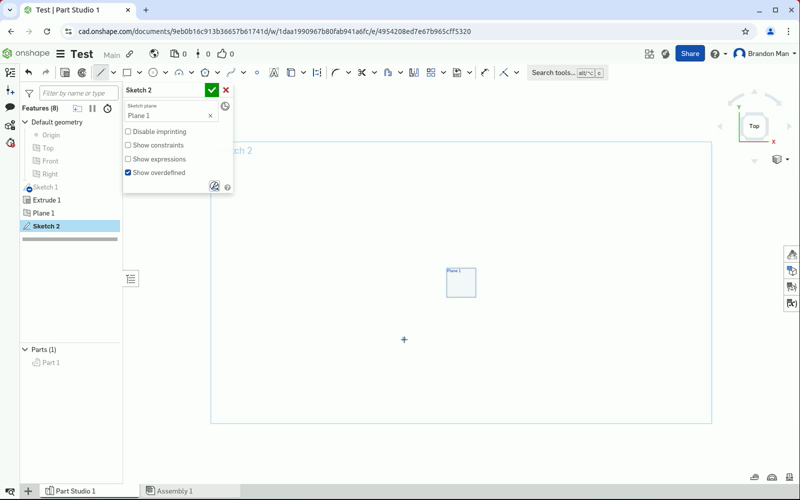
key_down(shift)
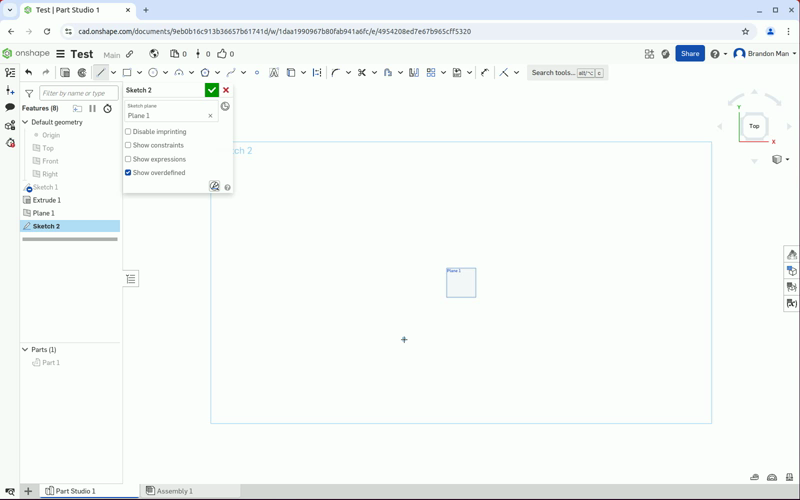
mouse_move(516, 339)
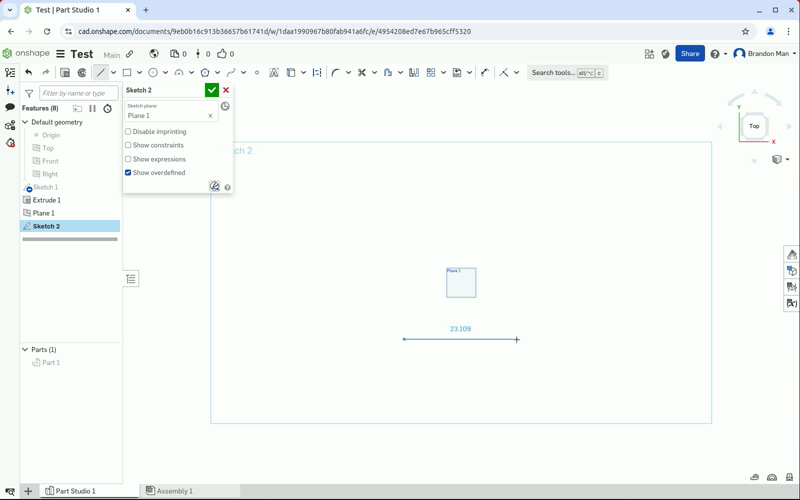
click(516, 339)
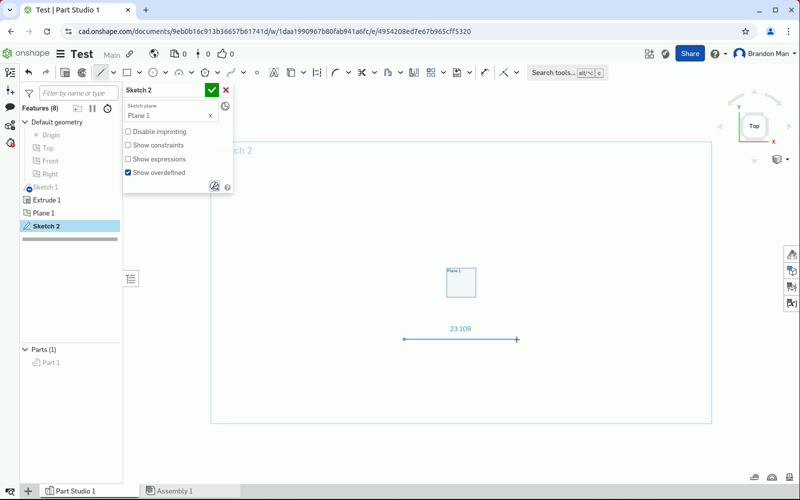
key_up(shift)
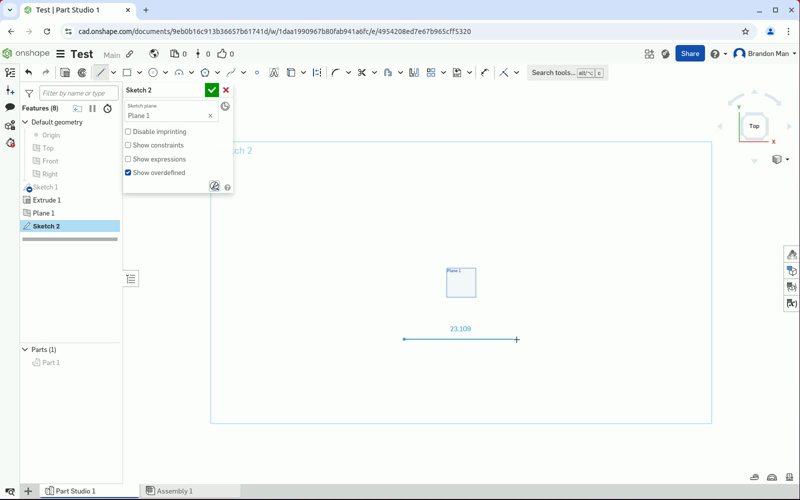
key_down(shift)
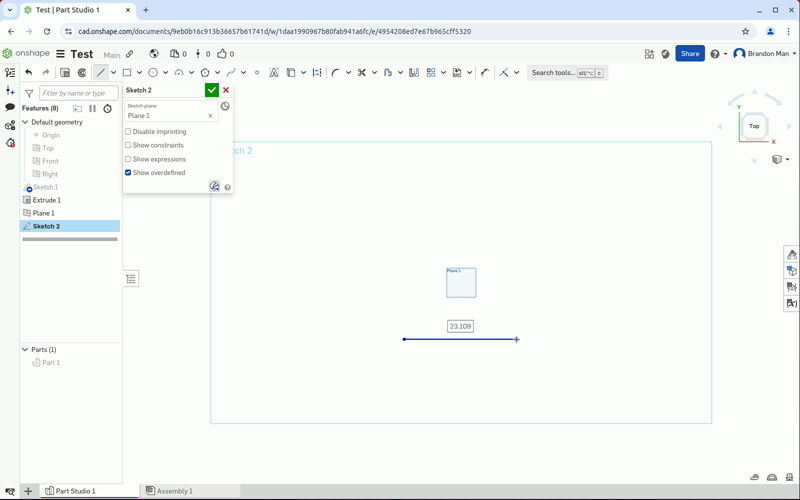
mouse_move(516, 259)
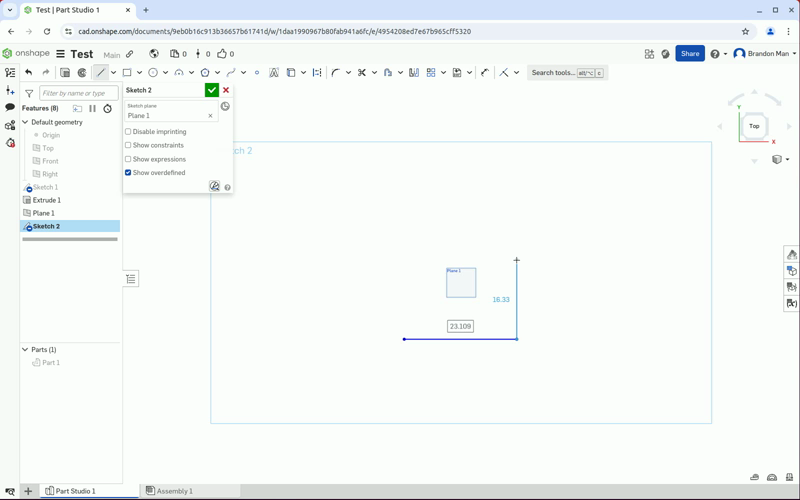
click(516, 259)
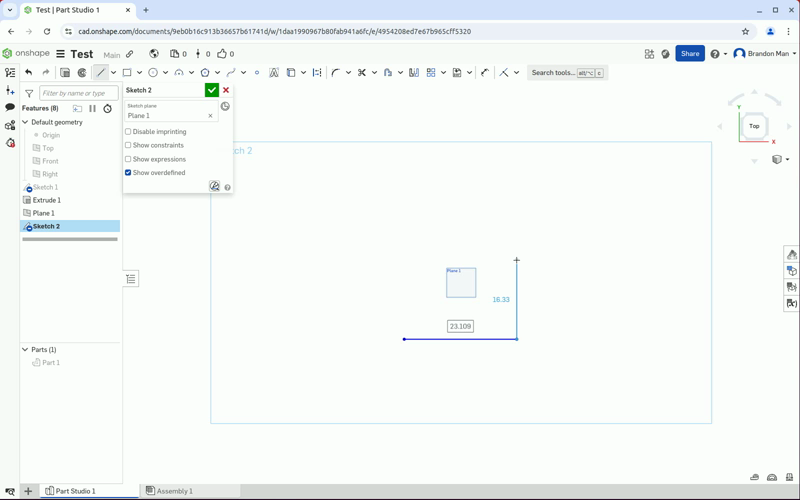
key_up(shift)
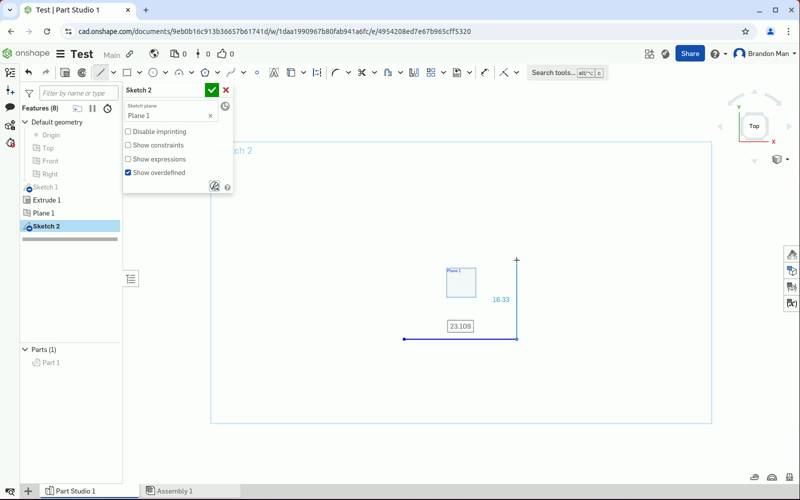
key_down(shift)
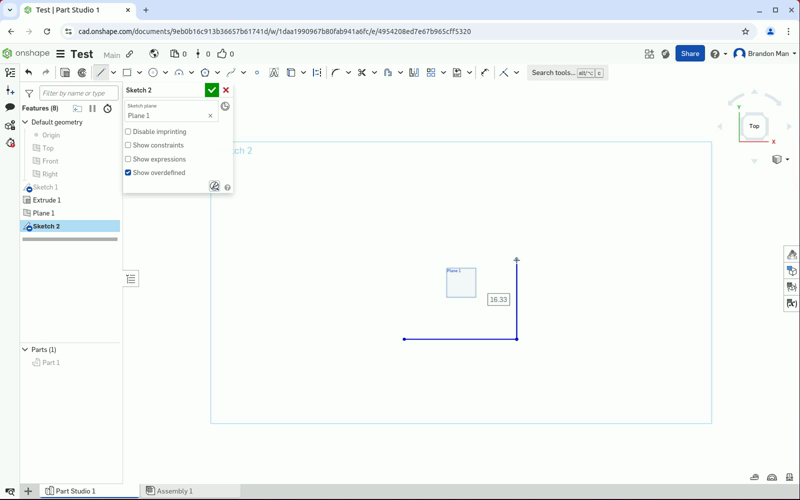
mouse_move(404, 259)
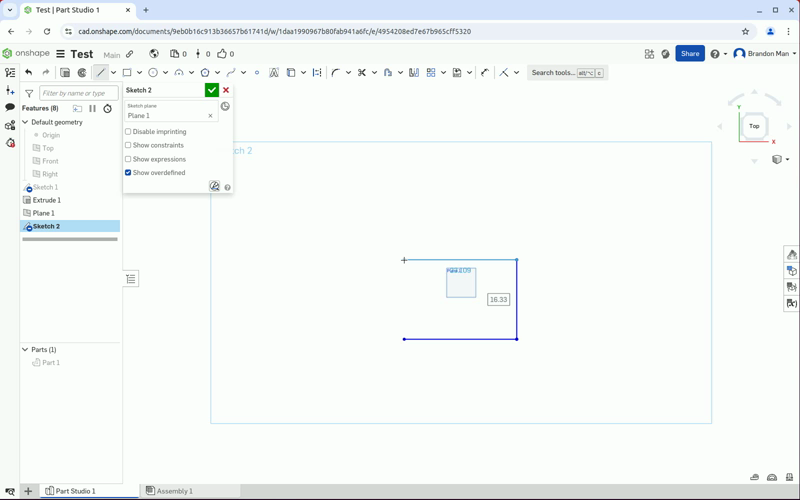
click(404, 259)
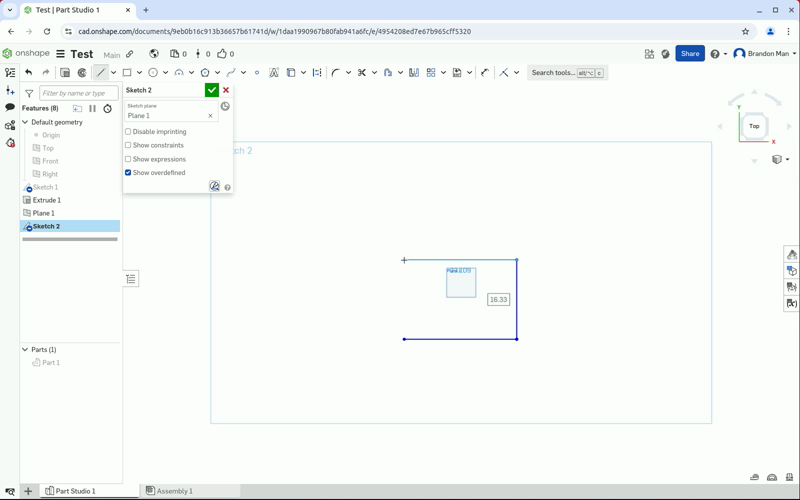
key_up(shift)
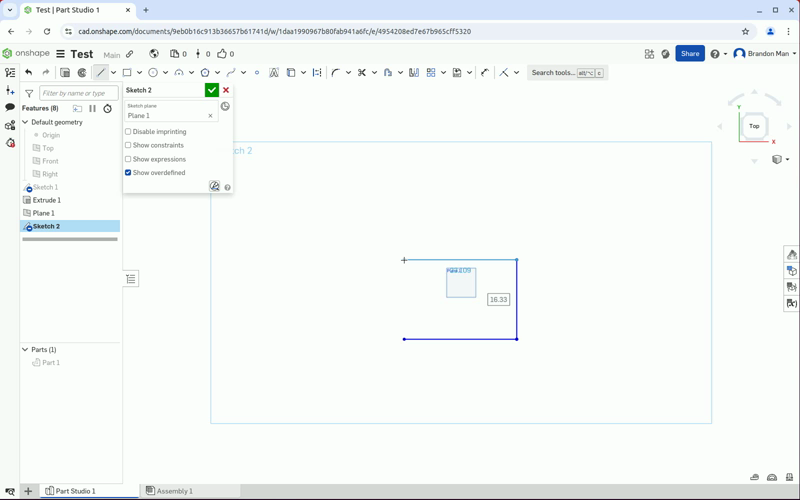
key_down(shift)
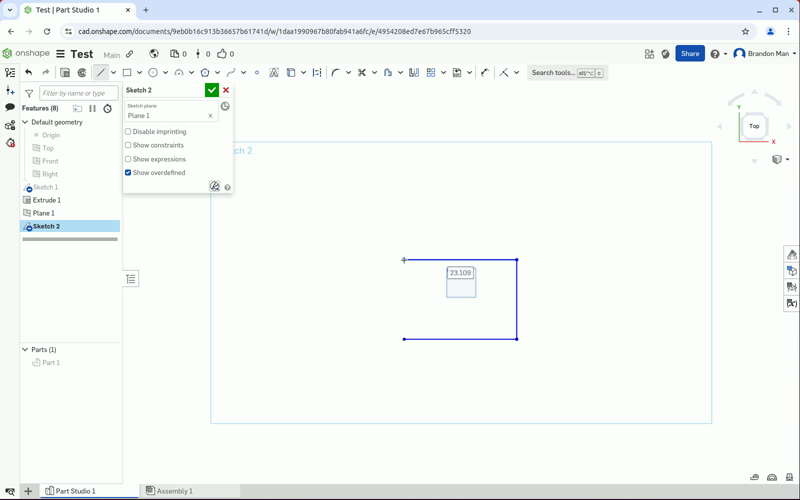
mouse_move(404, 339)
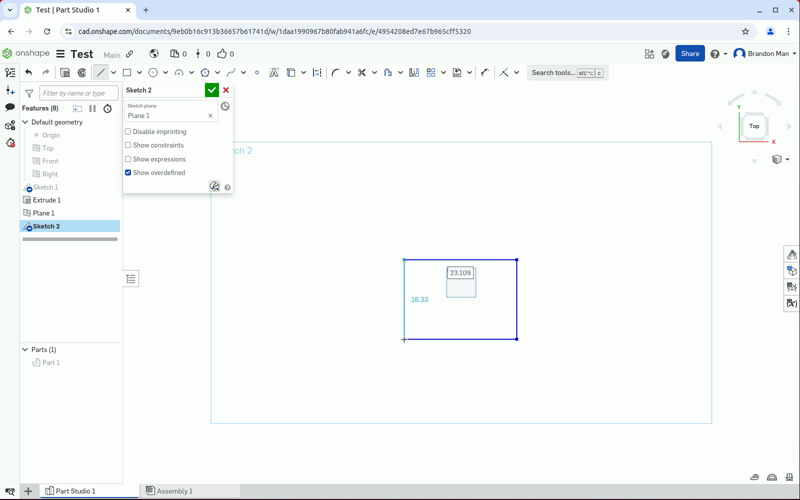
key_up(shift)
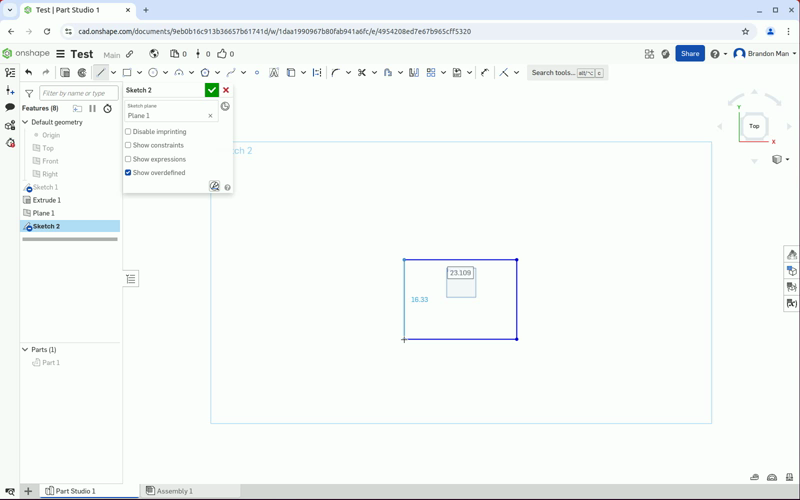
click(404, 339)
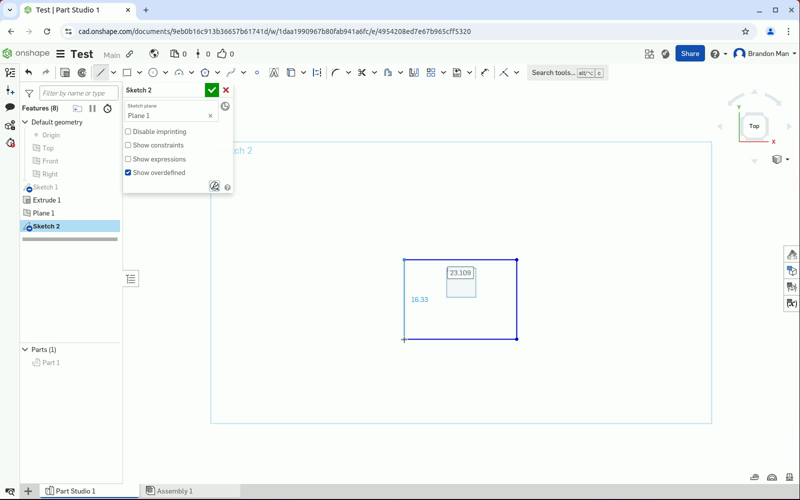
key(esc)
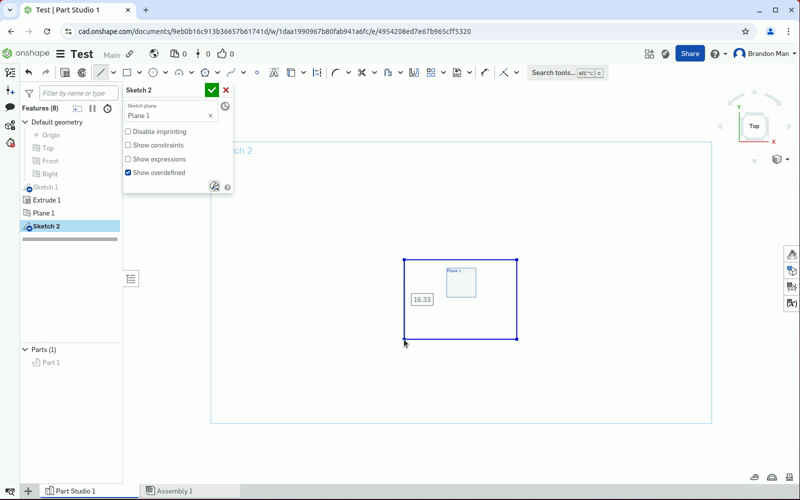
mouse_move(496, 296)
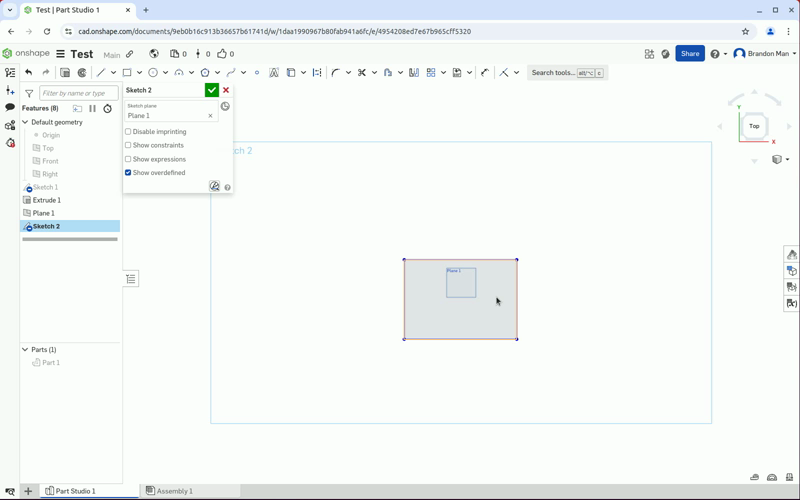
click(496, 296)
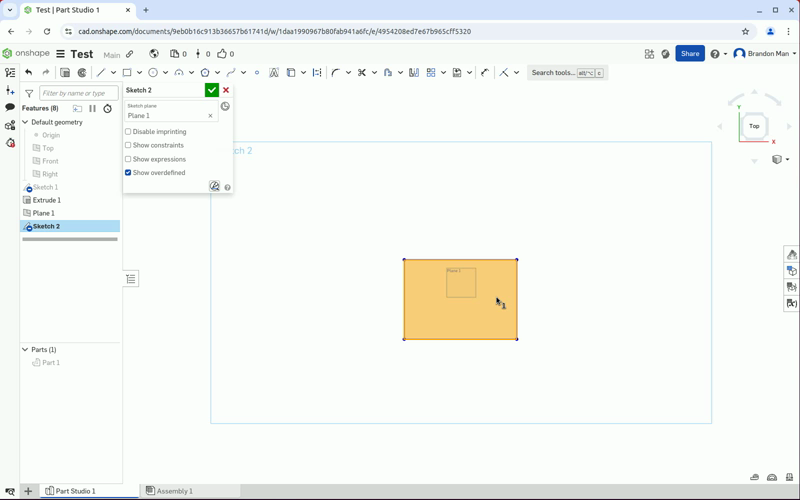
mouse_move(73, 352)
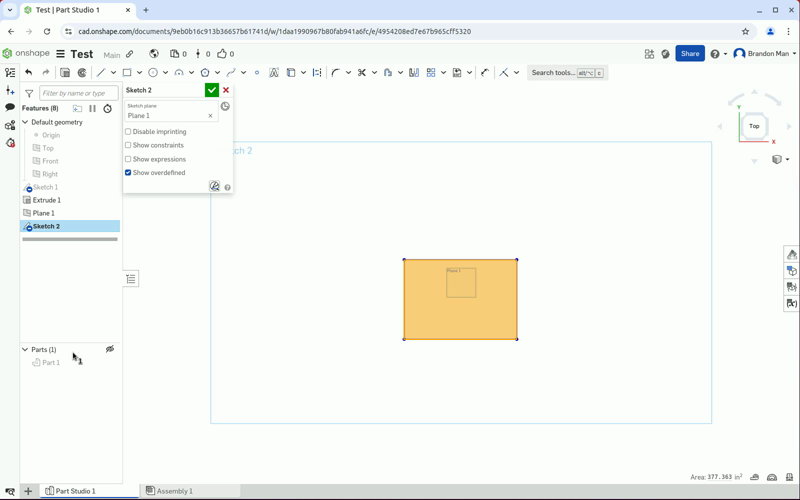
key(shift+y)
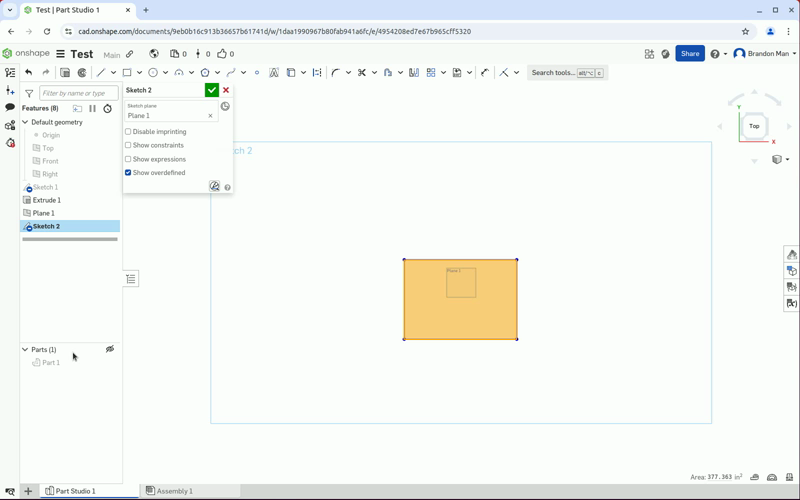
key(shift+e)
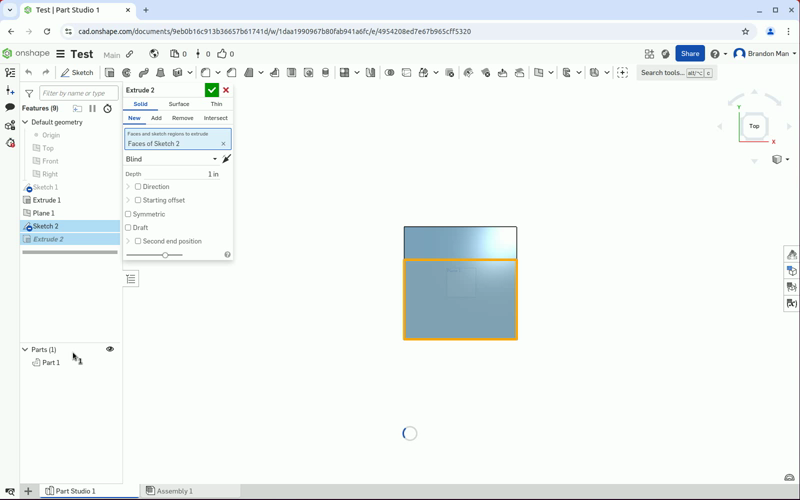
mouse_move(143, 106)
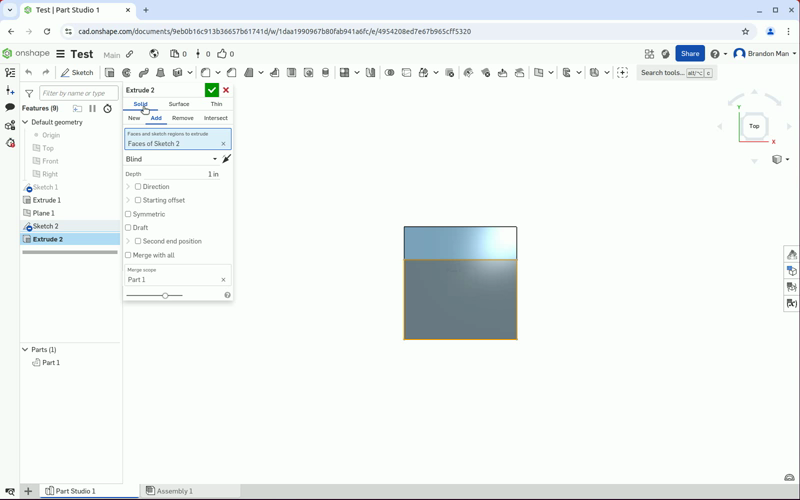
click(143, 106)
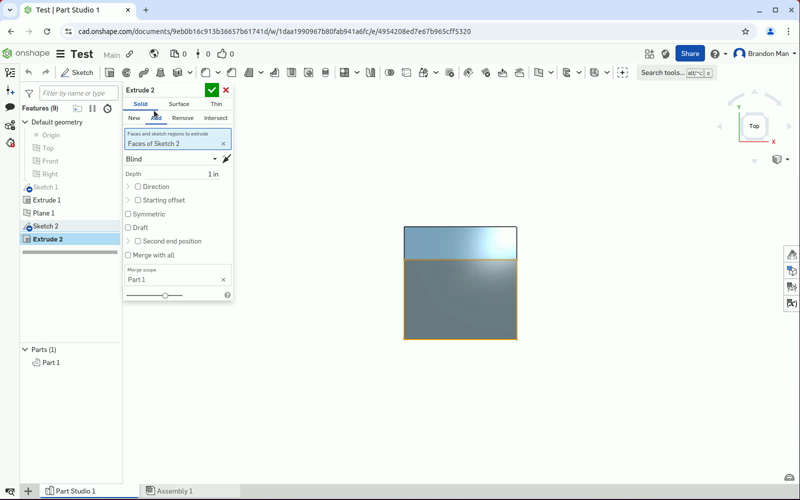
mouse_move(186, 120)
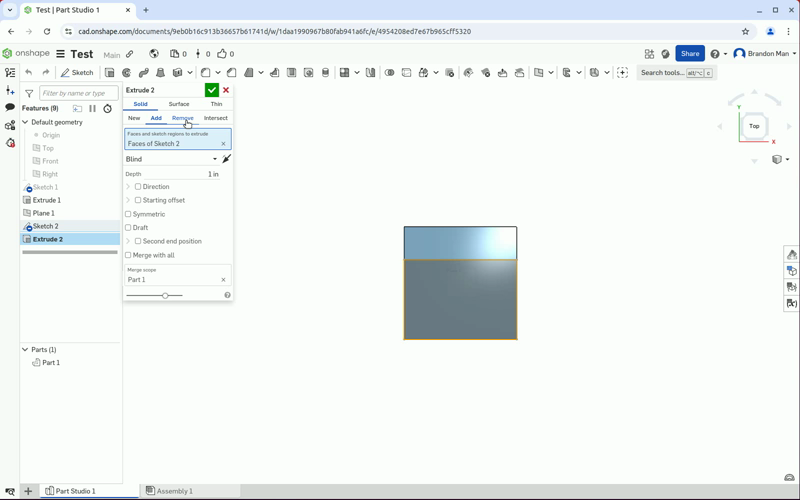
click(186, 120)
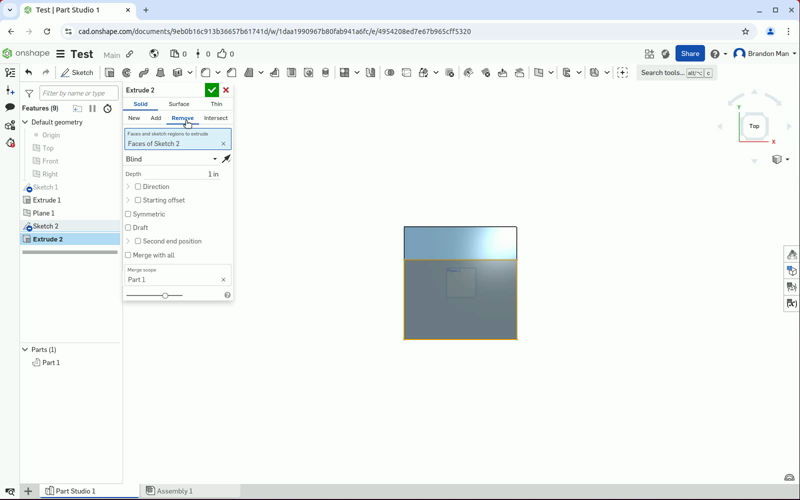
key(tab, 4)
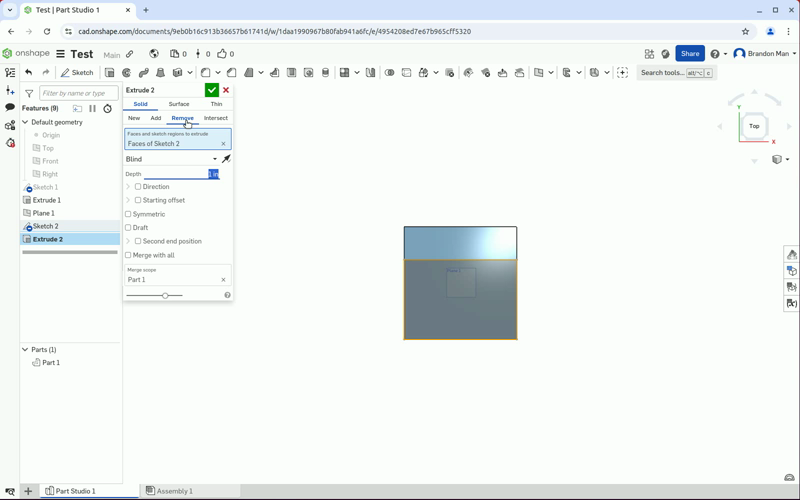
text(9.147)
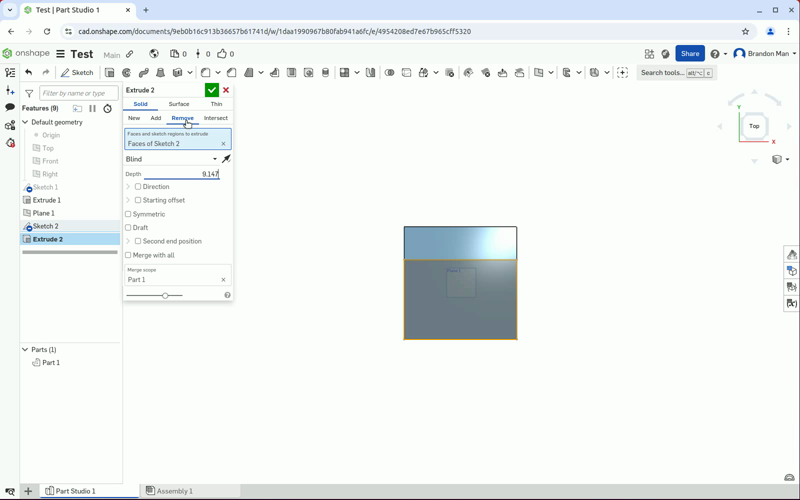
key(tab, 6)
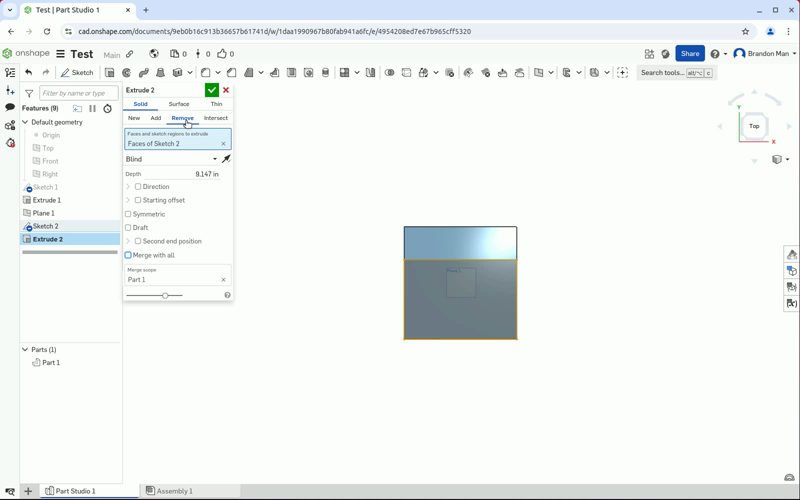
key(space)
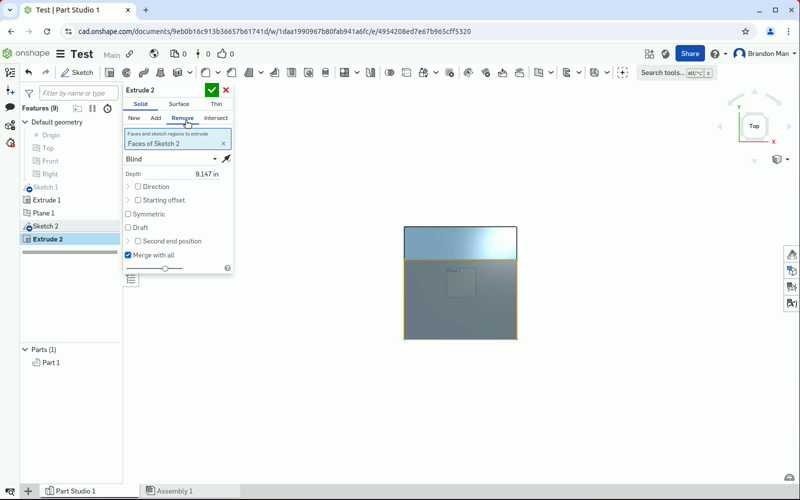
key(enter)
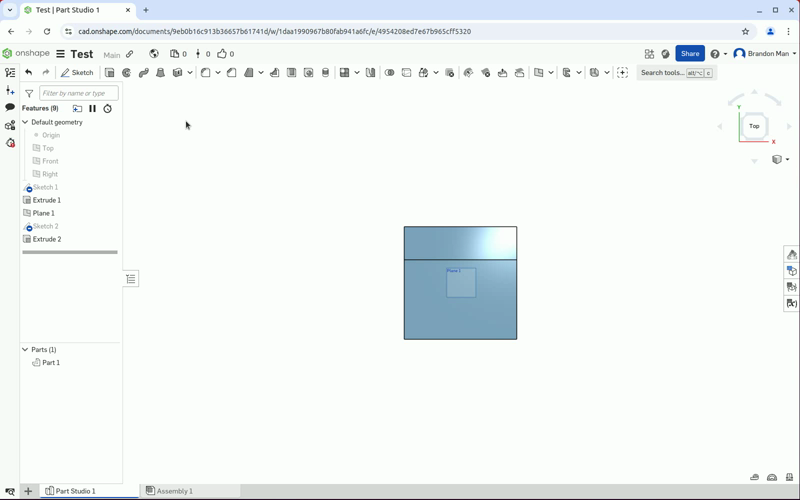
key(shift+h)
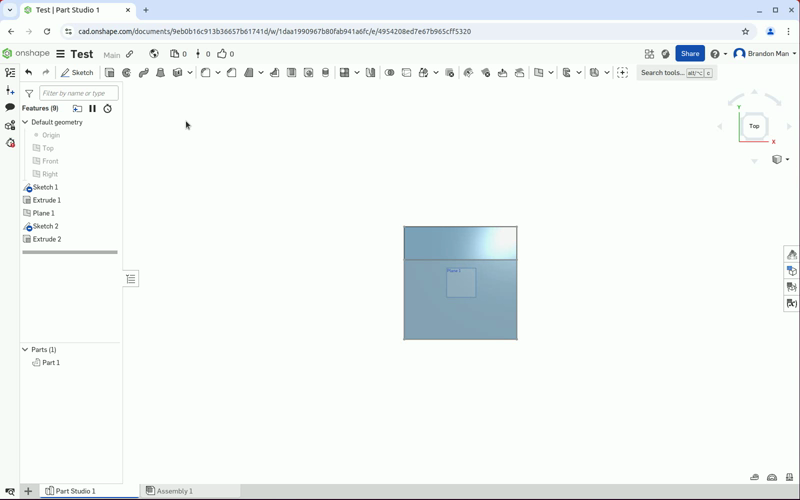
key(shift+h)
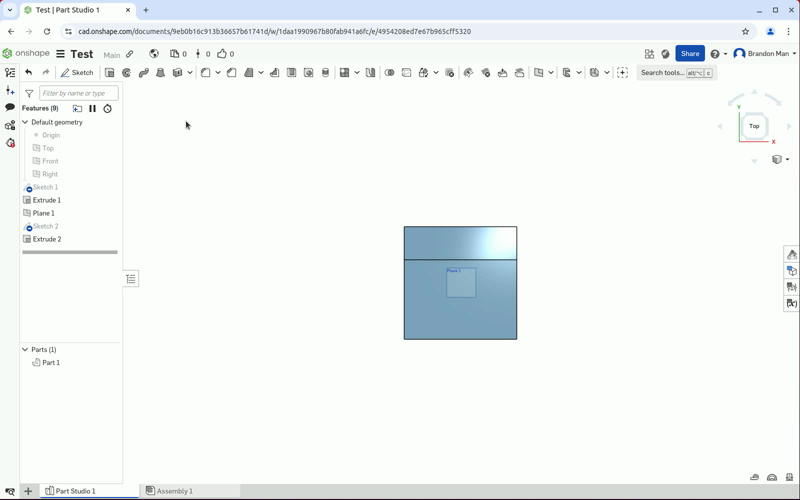
mouse_move(73, 189)
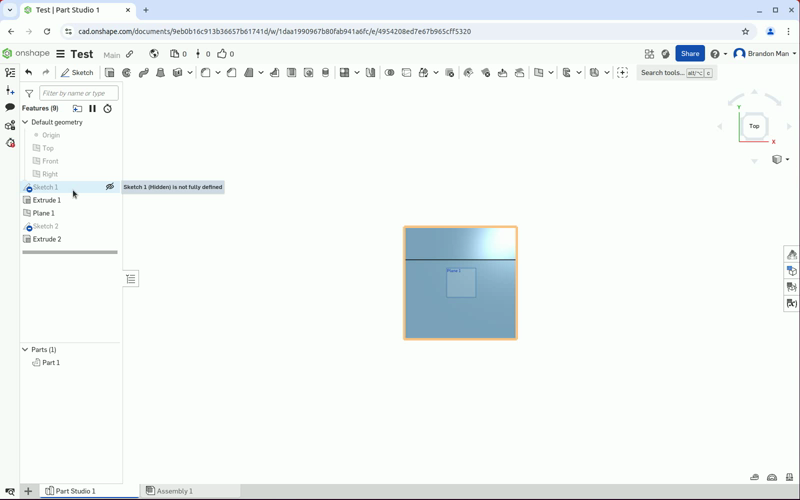
click(73, 189)
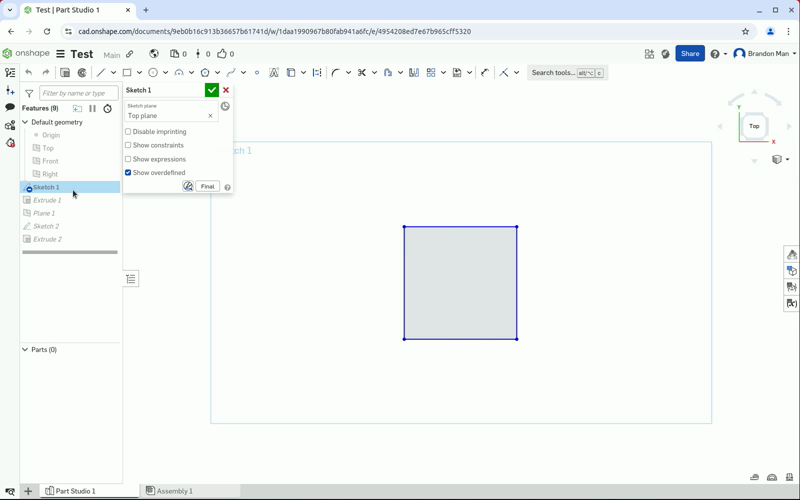
mouse_move(229, 92)
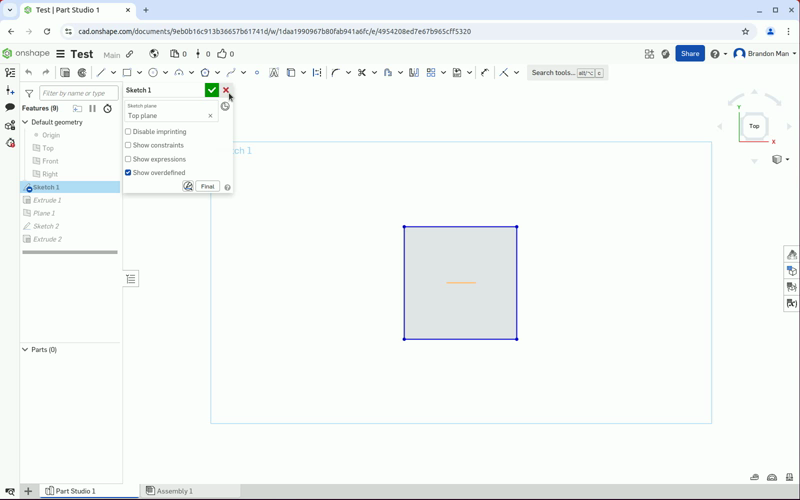
click(229, 92)
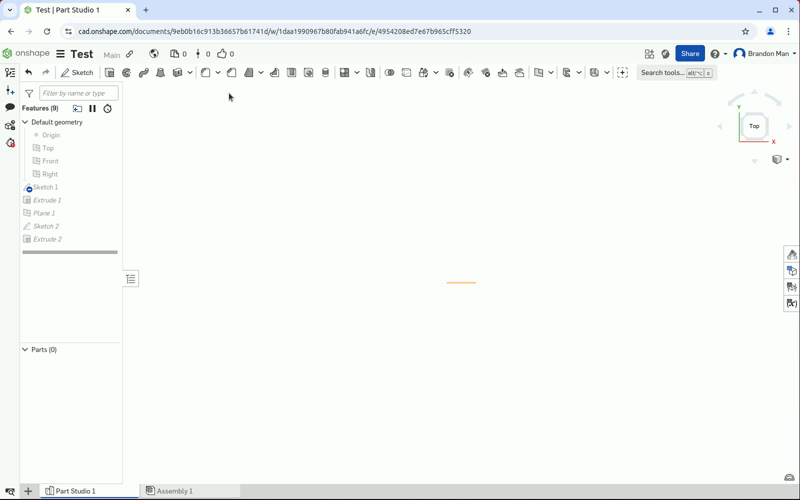
mouse_move(73, 352)
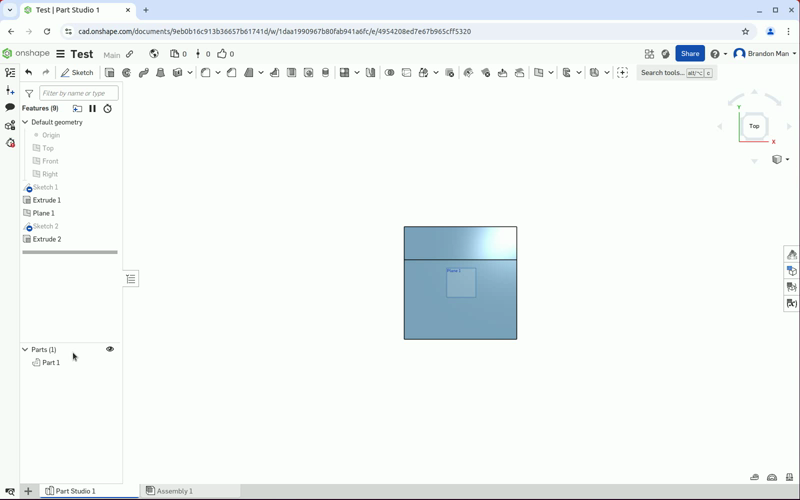
key(y)
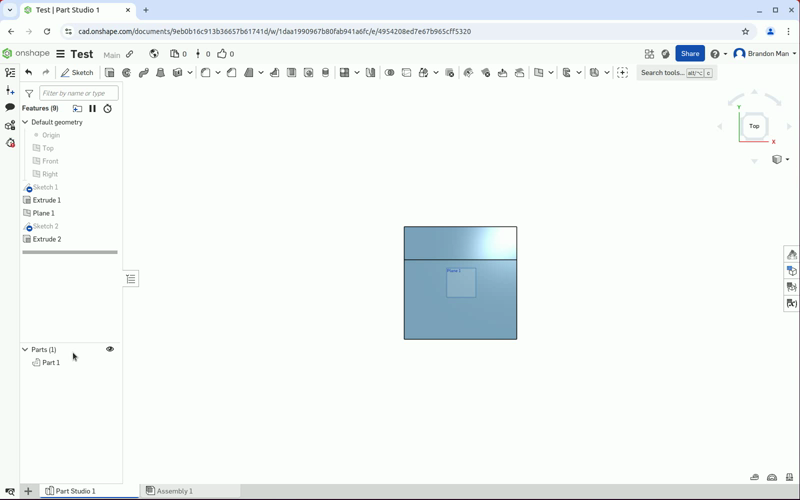
key(shift+p)
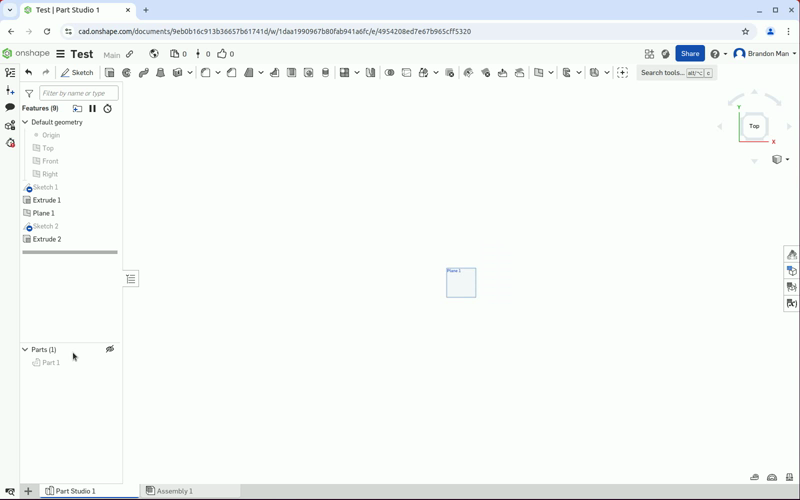
key(space)
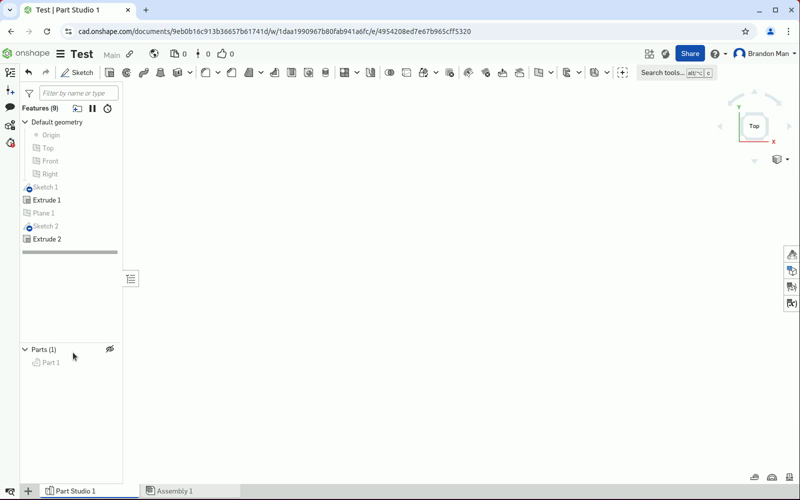
key_down(shift)
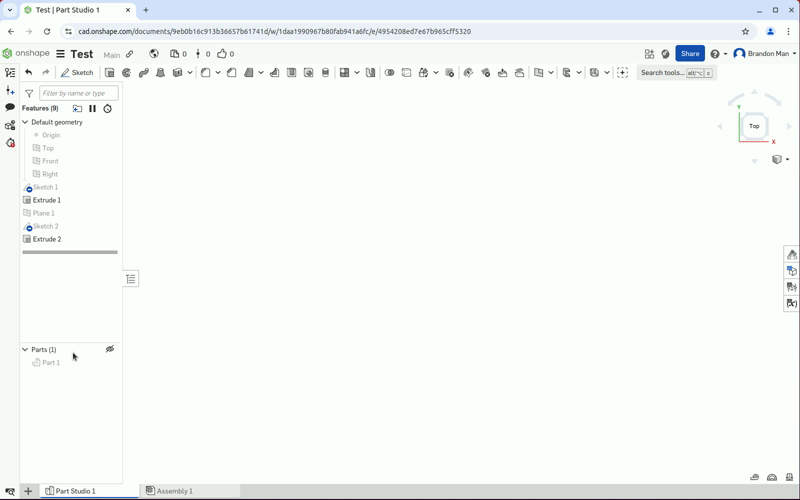
key(up)
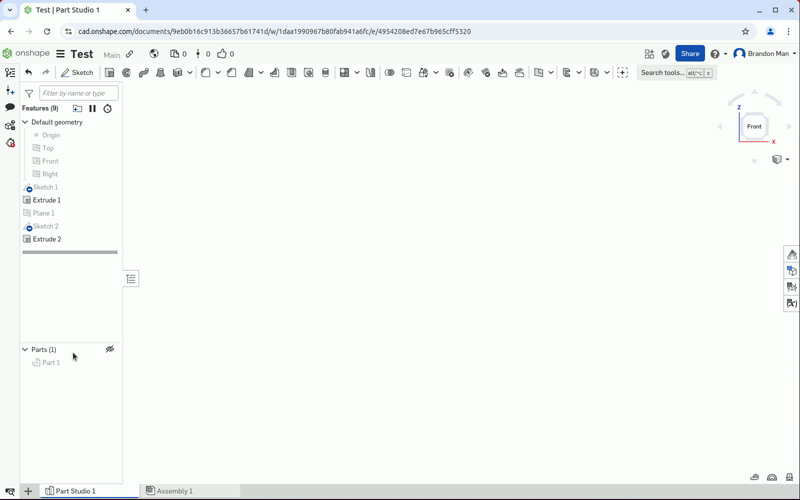
key_up(shift)
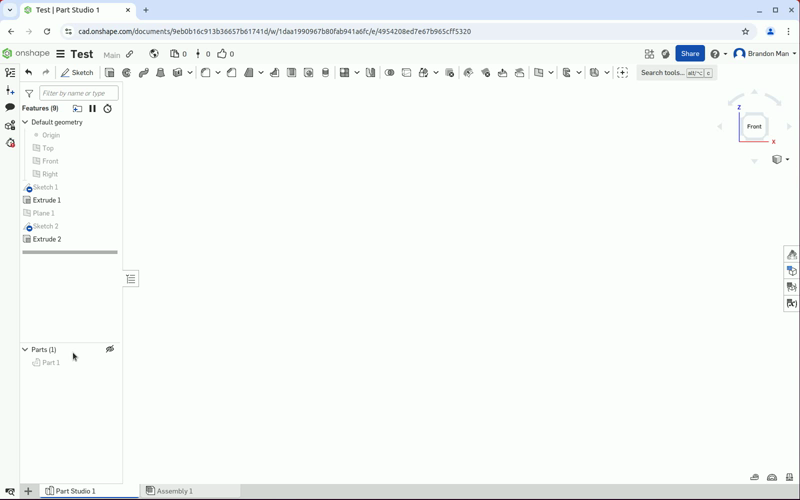
mouse_move(73, 352)
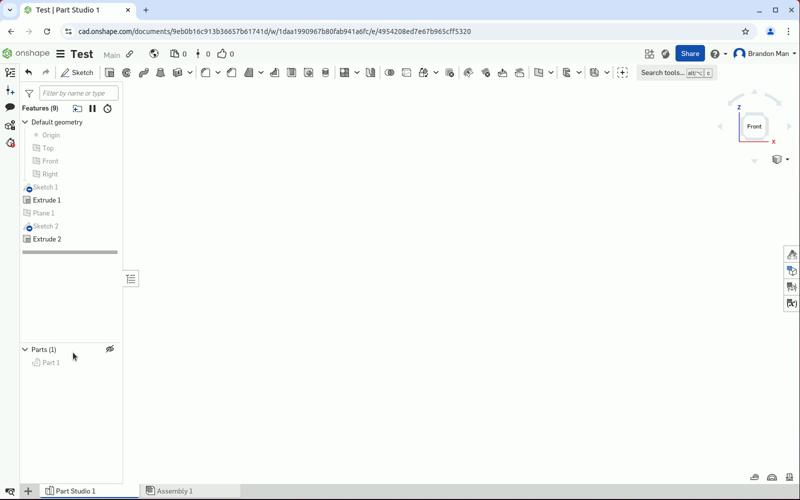
key(shift+y)
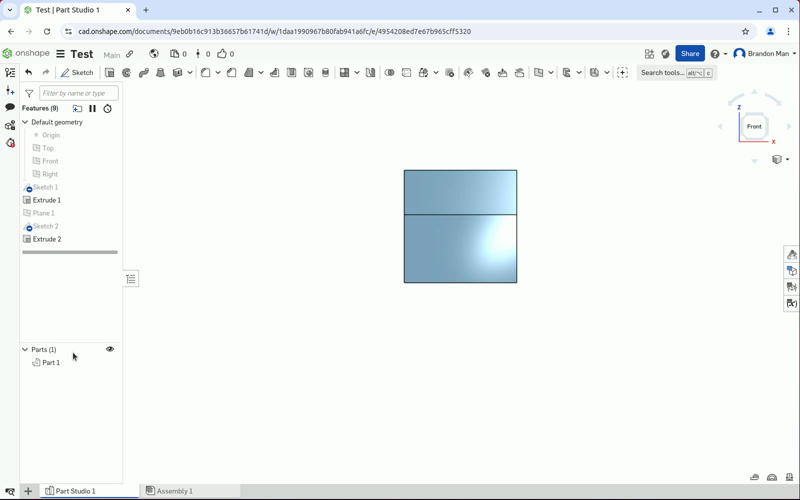
mouse_move(541, 75)
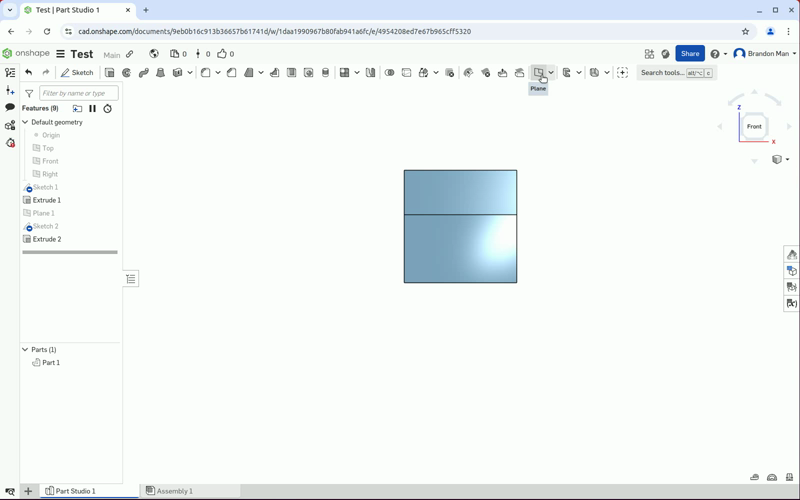
click(541, 75)
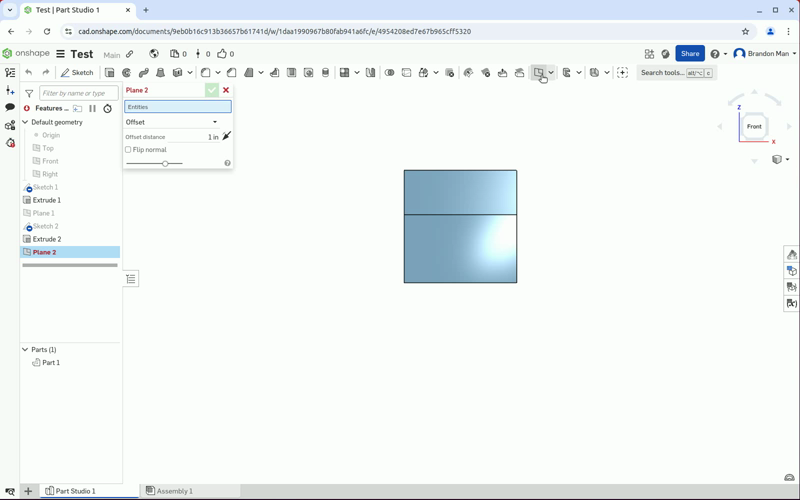
mouse_move(73, 163)
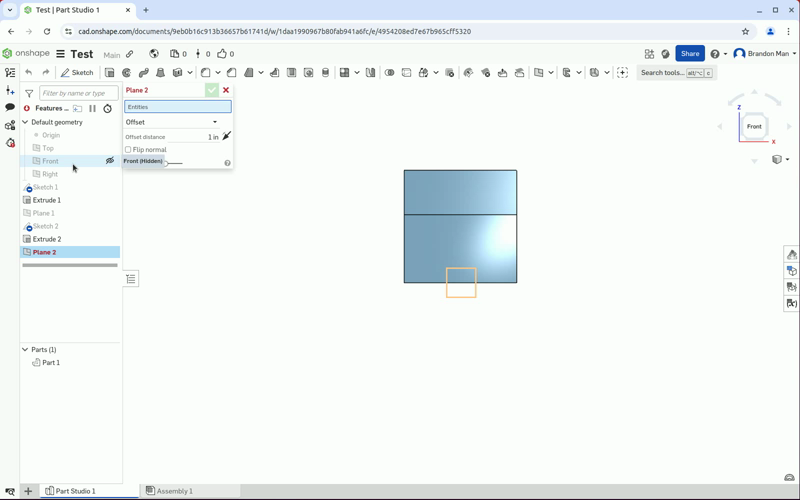
click(73, 163)
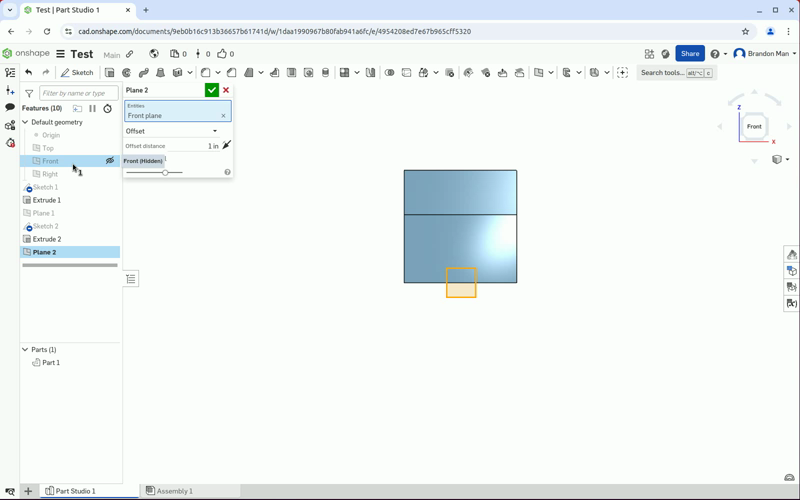
key(tab, 2)
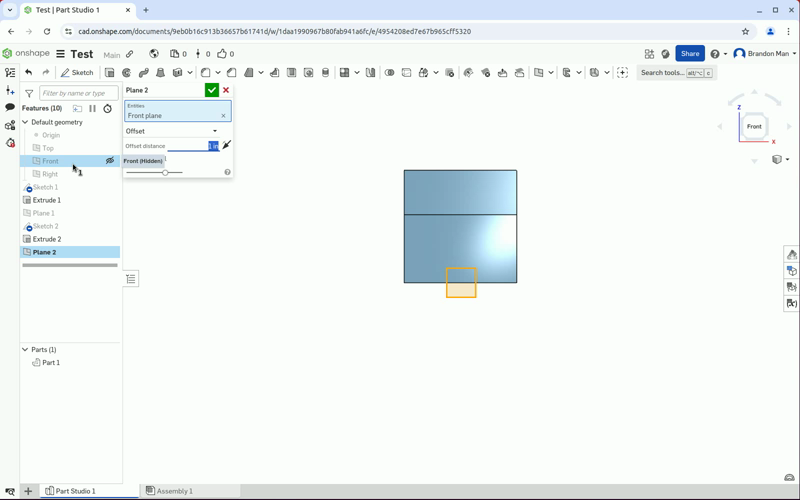
text(11.554)
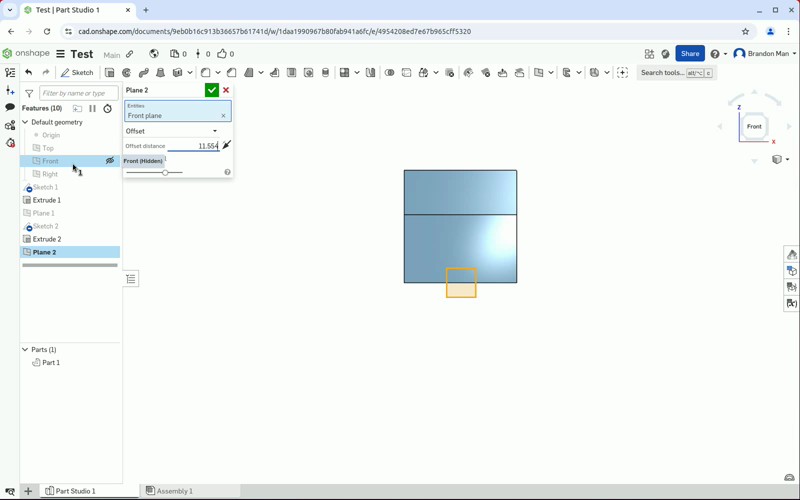
key(enter, 2)
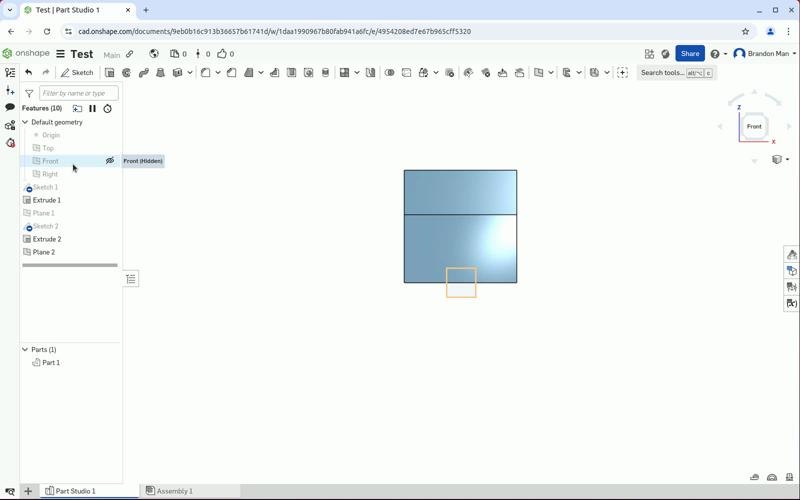
key(shift+s)
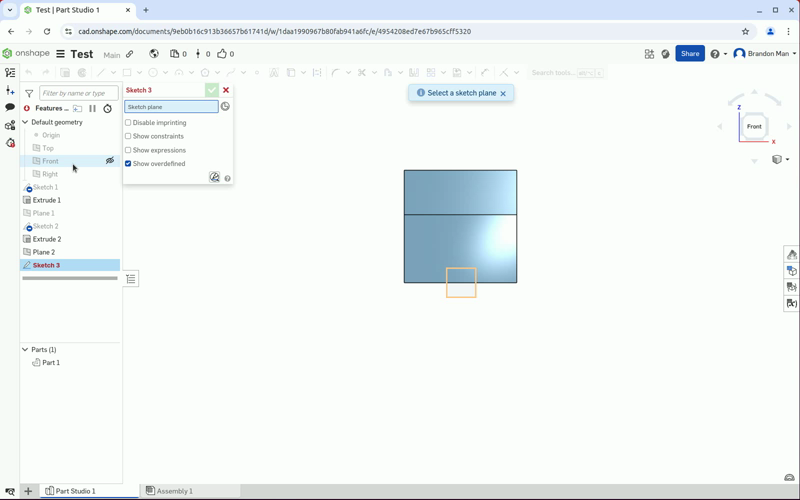
mouse_move(73, 254)
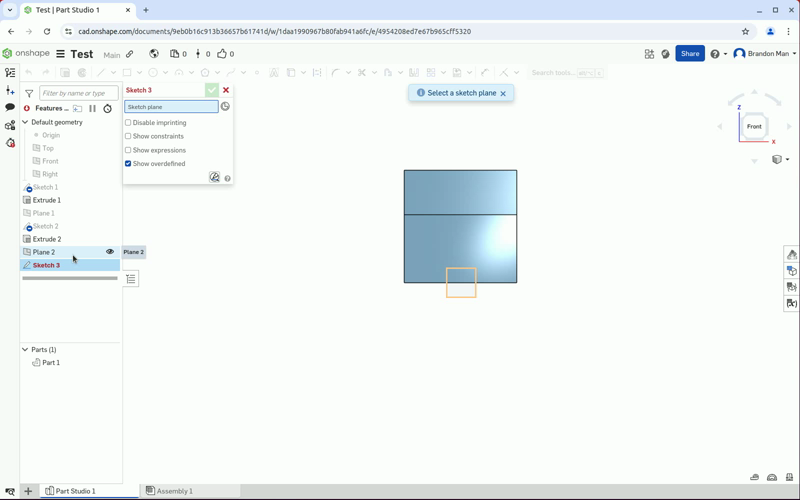
click(73, 254)
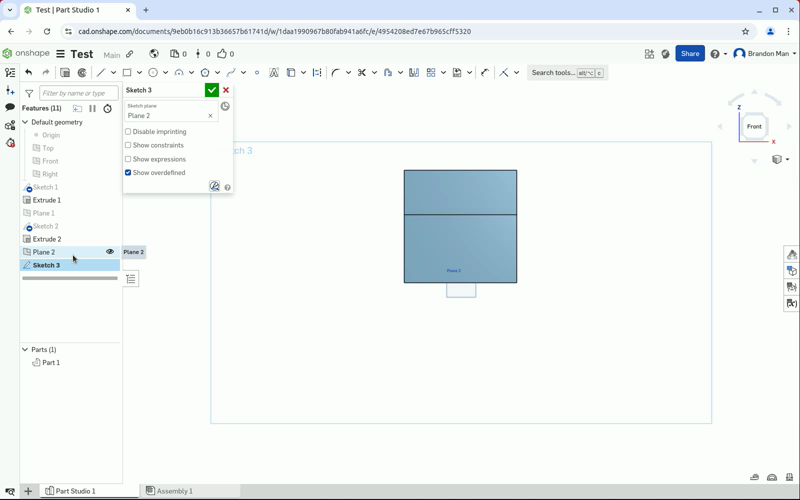
mouse_move(73, 352)
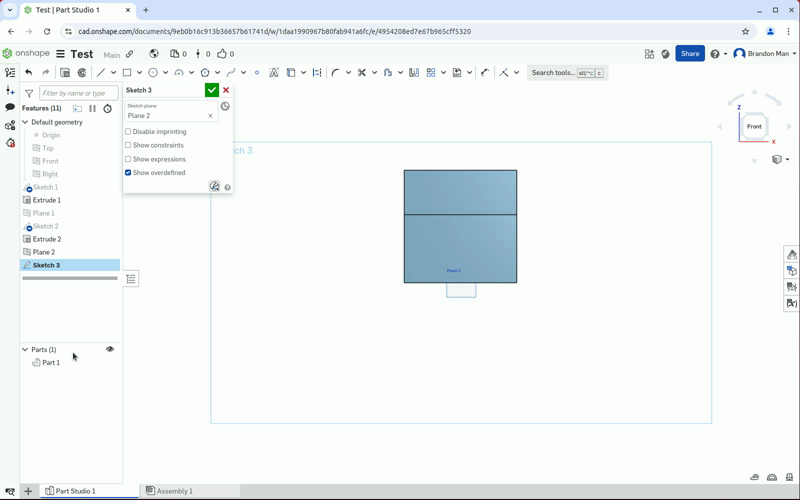
key(y)
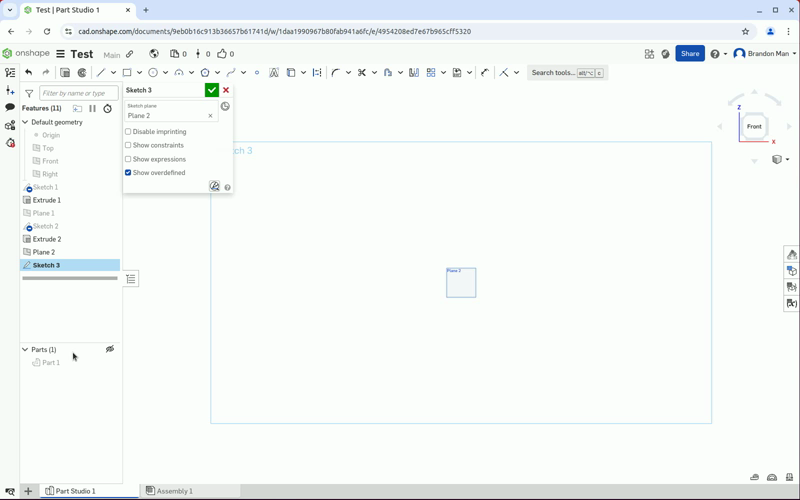
key(l)
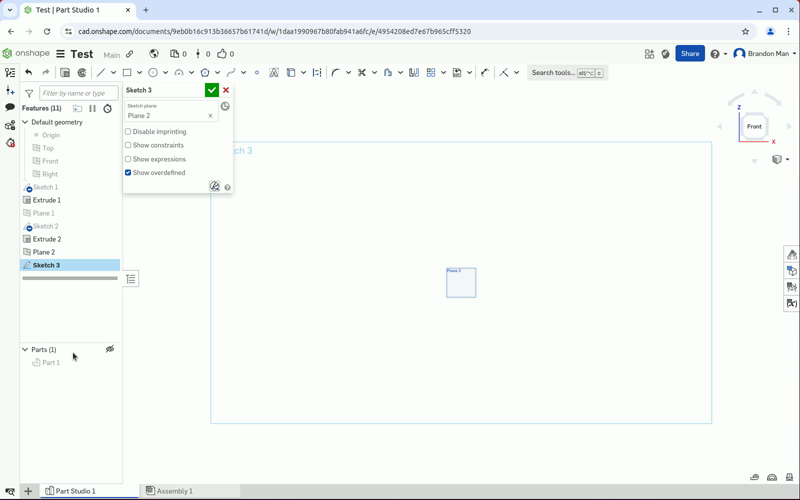
key_down(shift)
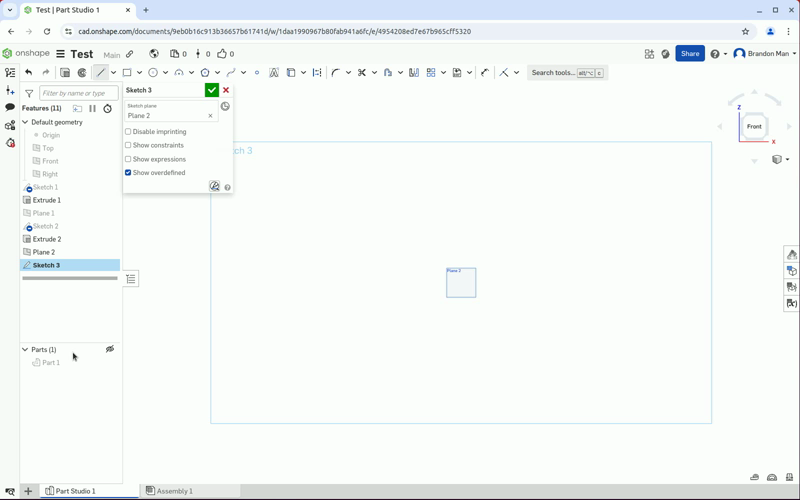
mouse_move(430, 282)
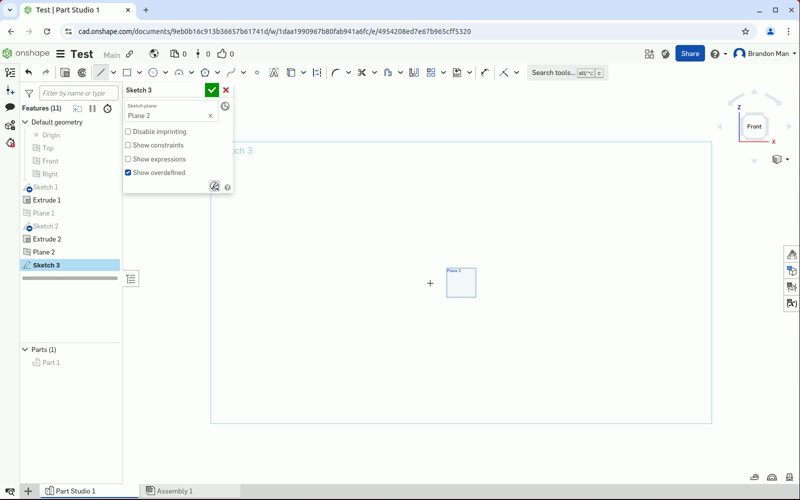
click(430, 282)
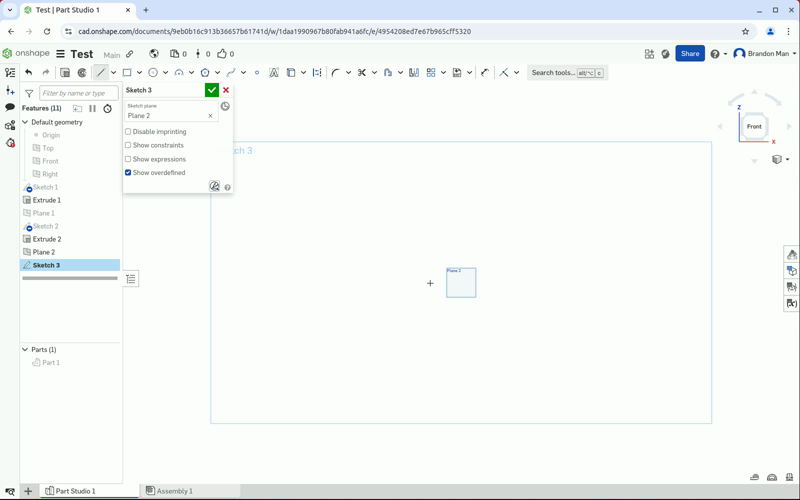
key_up(shift)
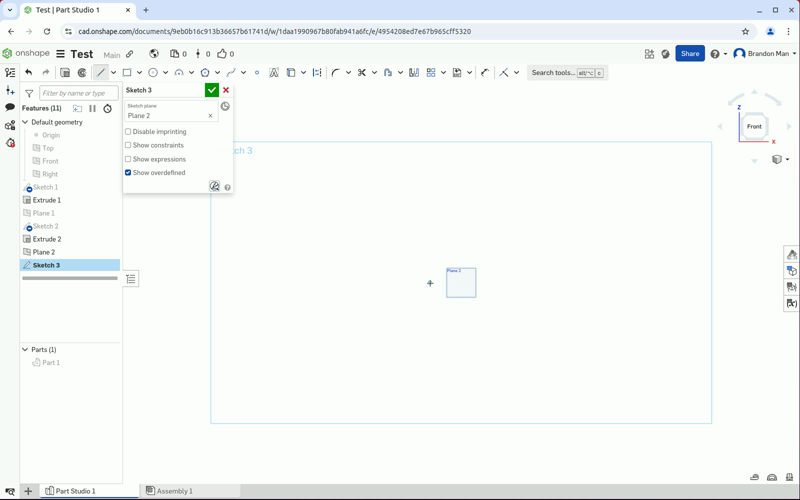
key_down(shift)
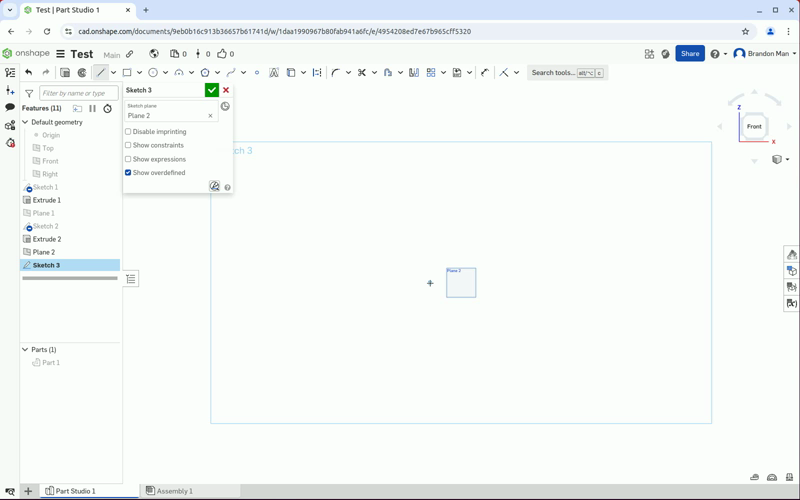
mouse_move(498, 282)
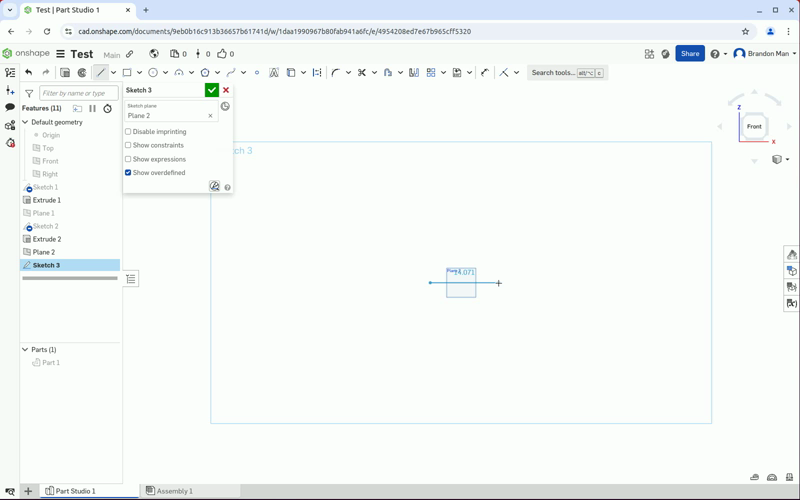
click(498, 282)
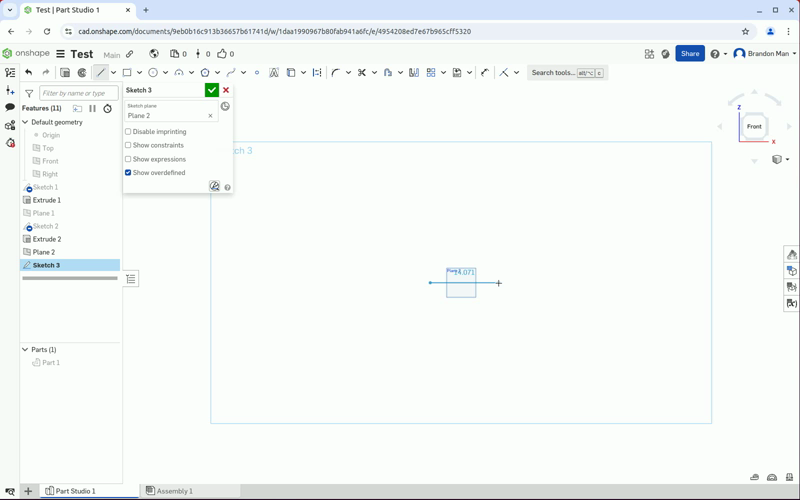
key_up(shift)
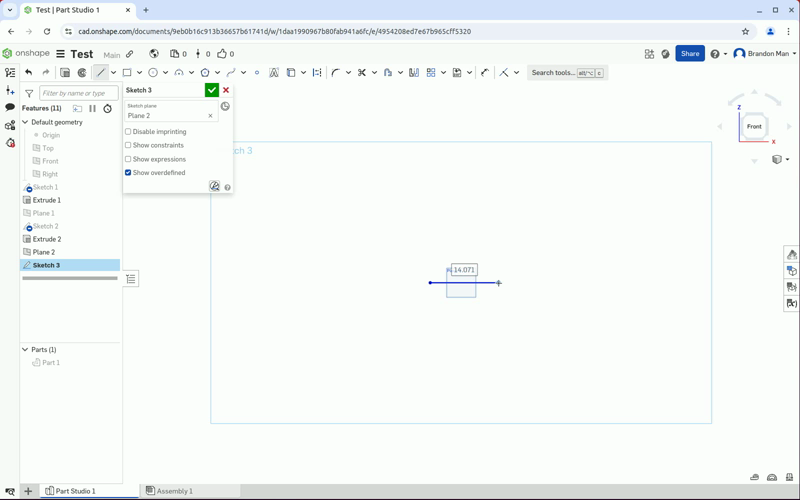
key_down(shift)
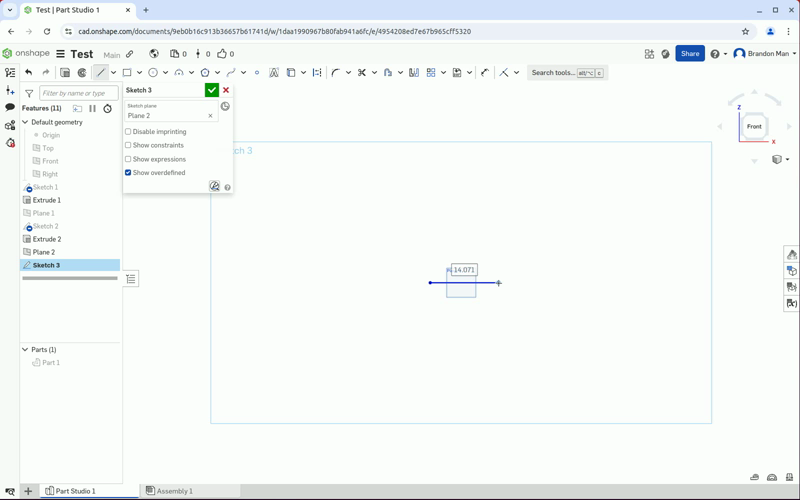
mouse_move(528, 282)
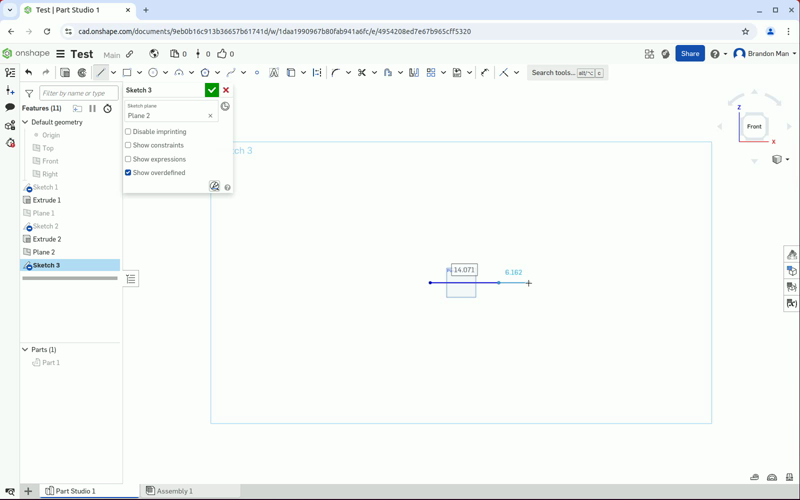
mouse_move(498, 237)
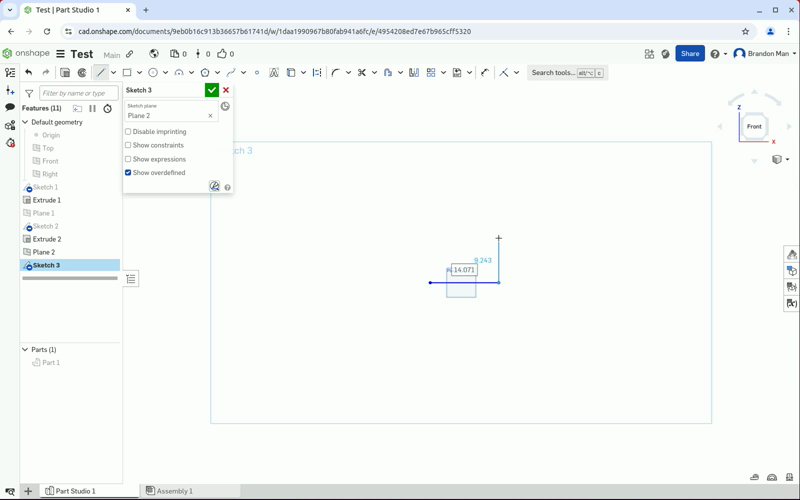
click(498, 237)
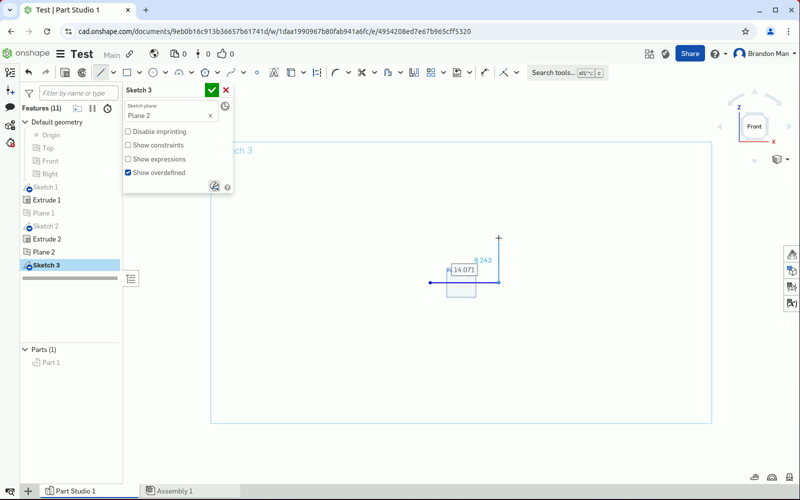
key_up(shift)
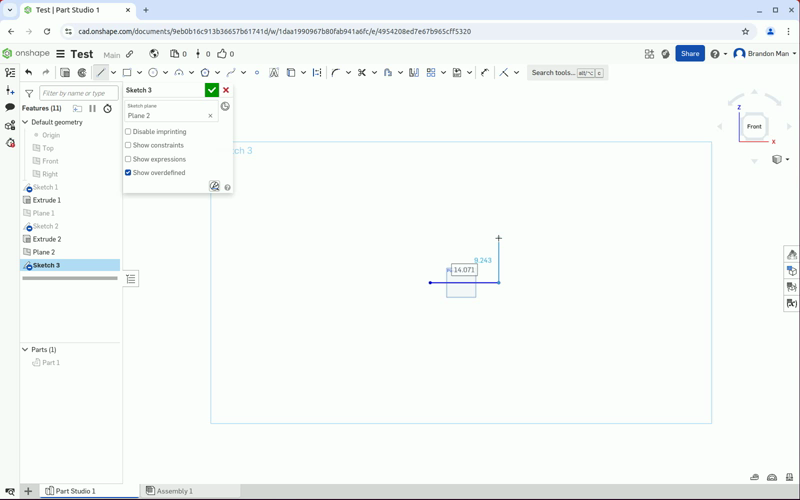
key_down(shift)
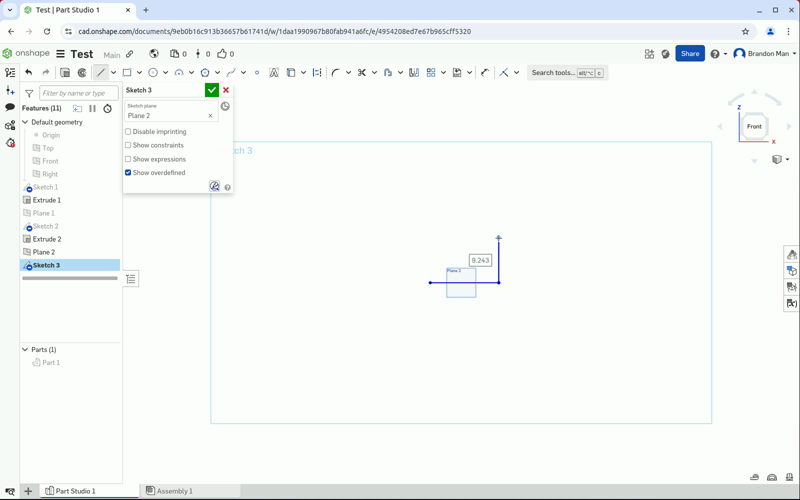
mouse_move(430, 237)
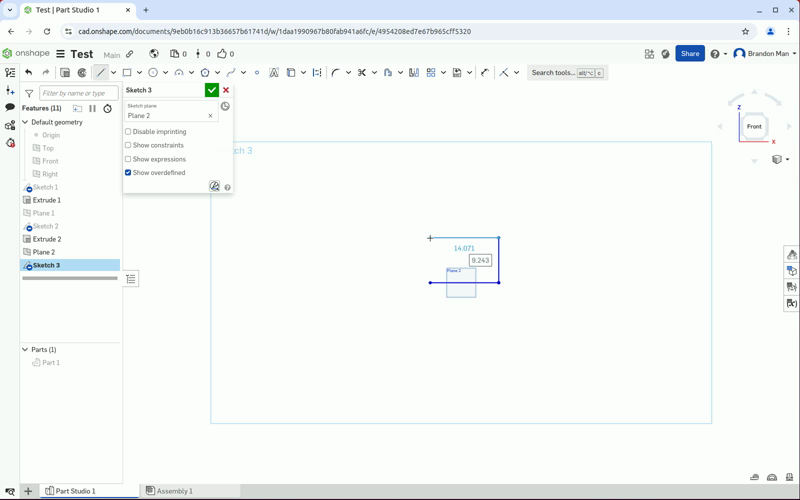
click(430, 237)
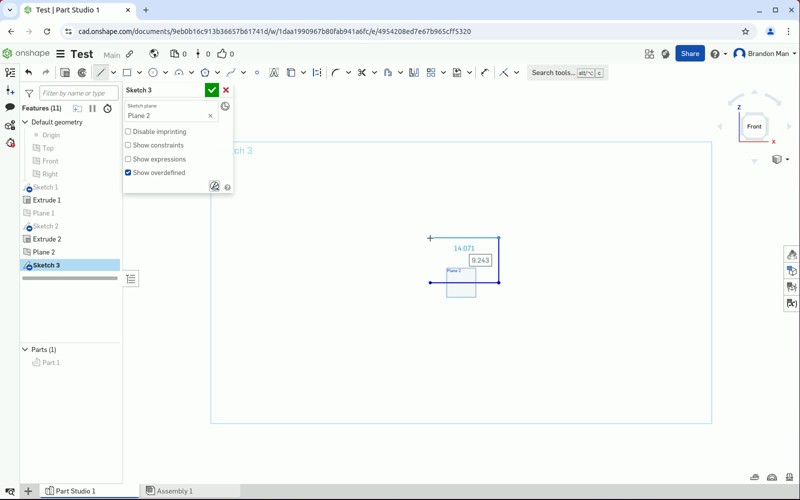
key_up(shift)
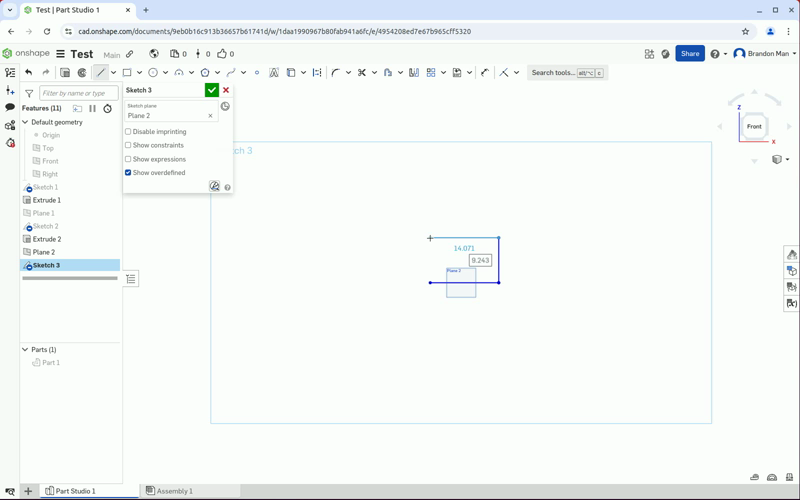
mouse_move(460, 237)
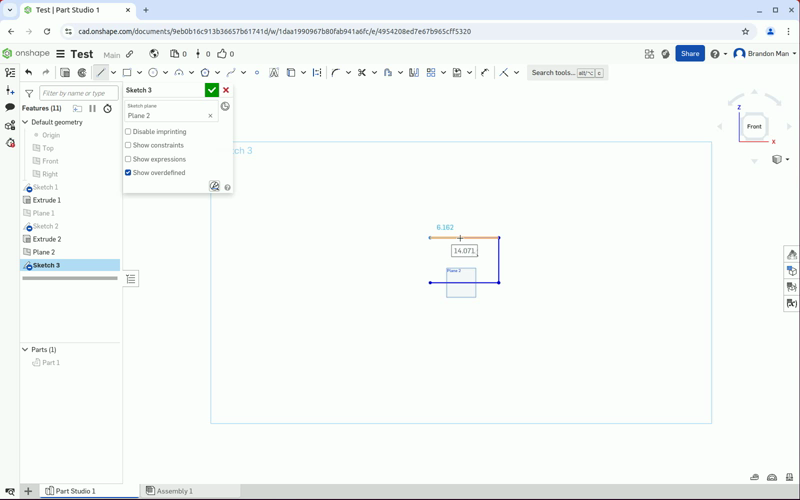
key_down(shift)
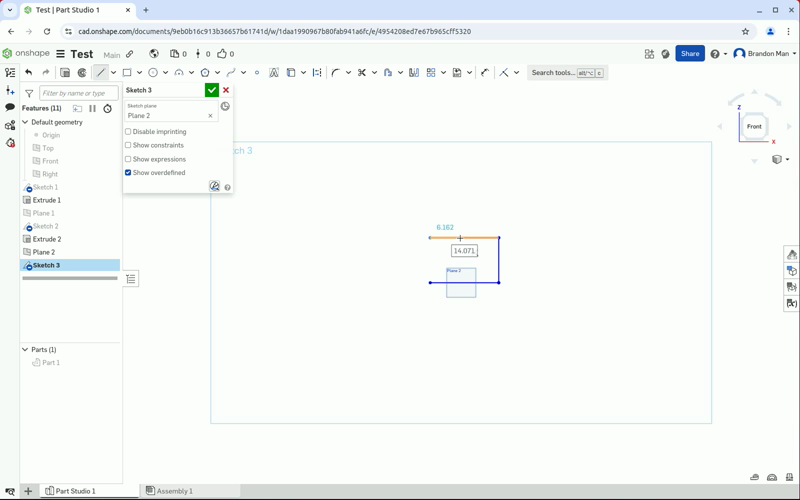
mouse_move(430, 282)
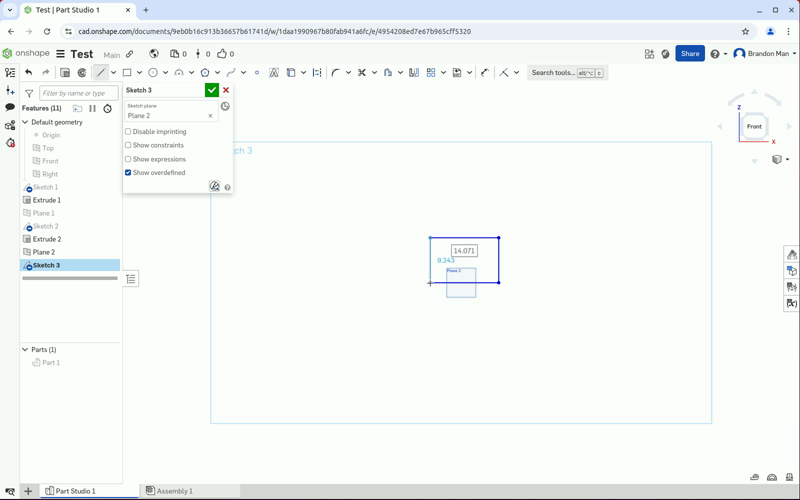
key_up(shift)
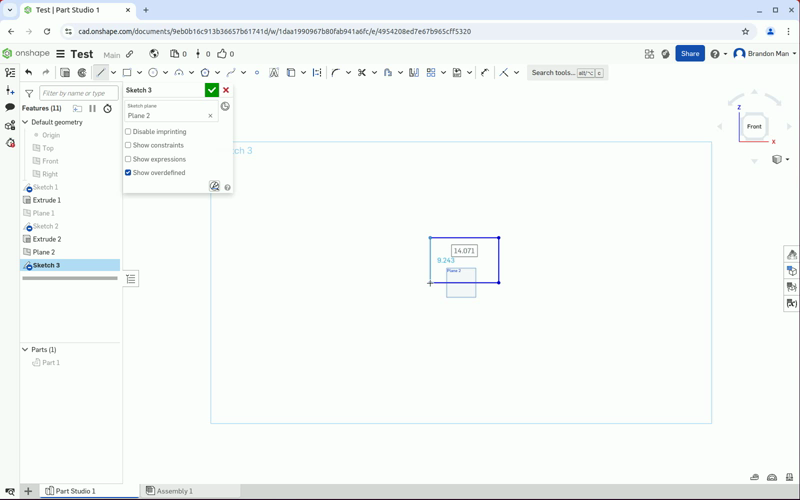
click(430, 282)
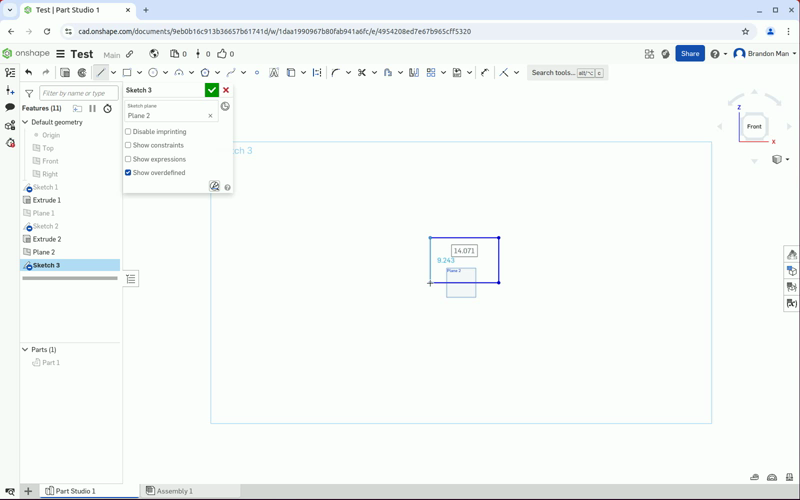
key(esc)
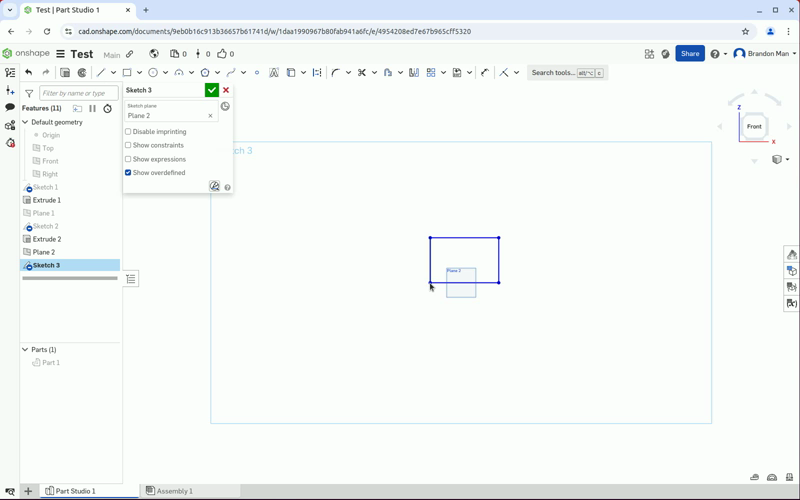
mouse_move(493, 251)
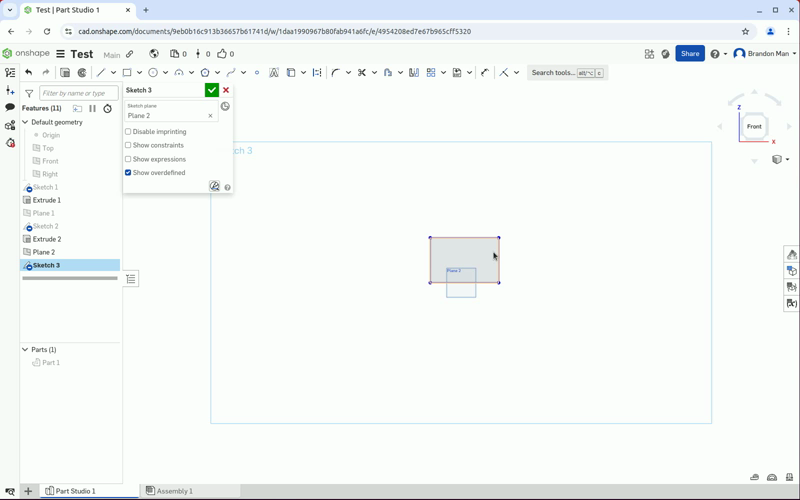
click(493, 251)
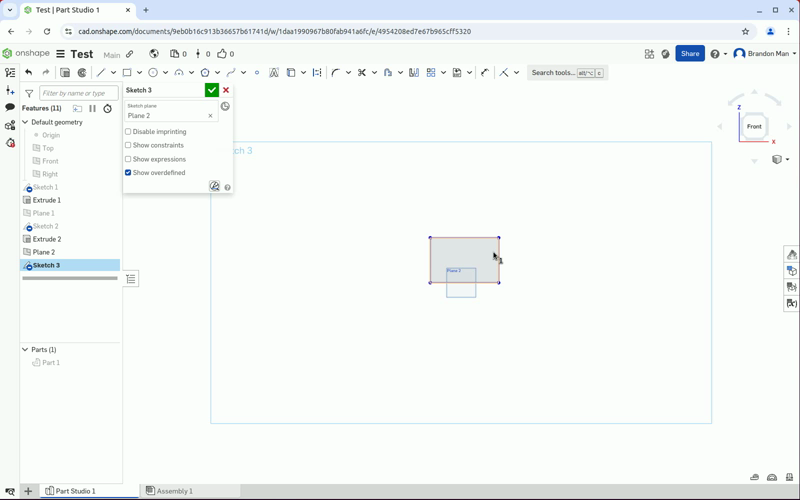
mouse_move(73, 352)
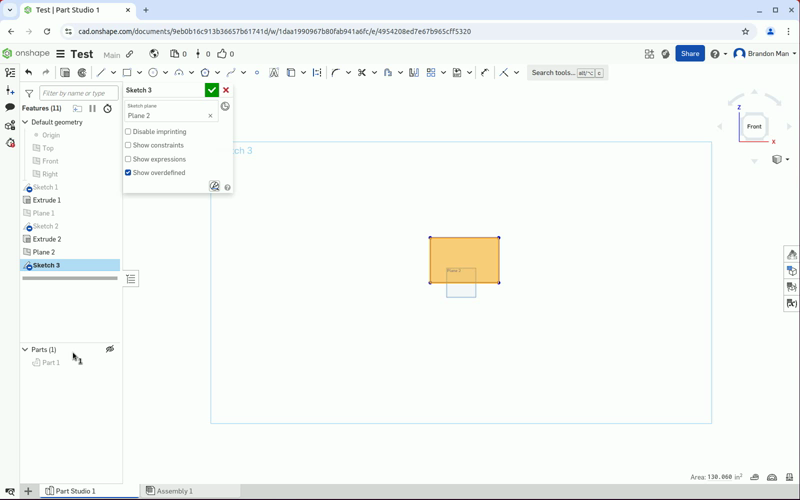
key(shift+y)
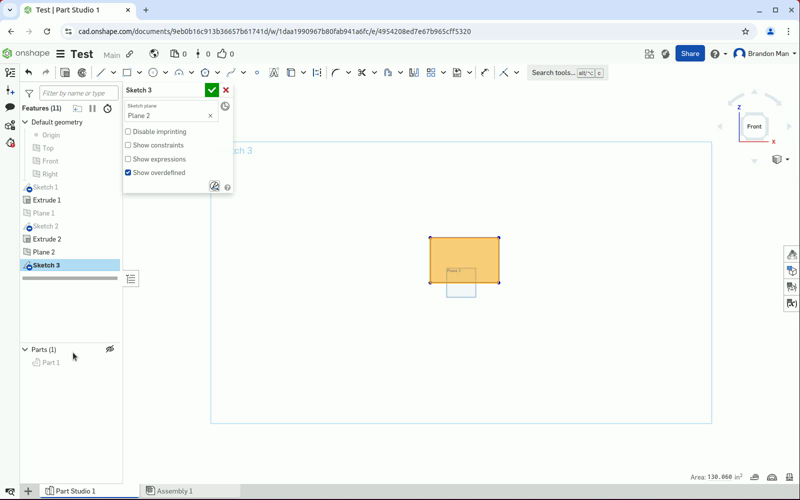
key(shift+e)
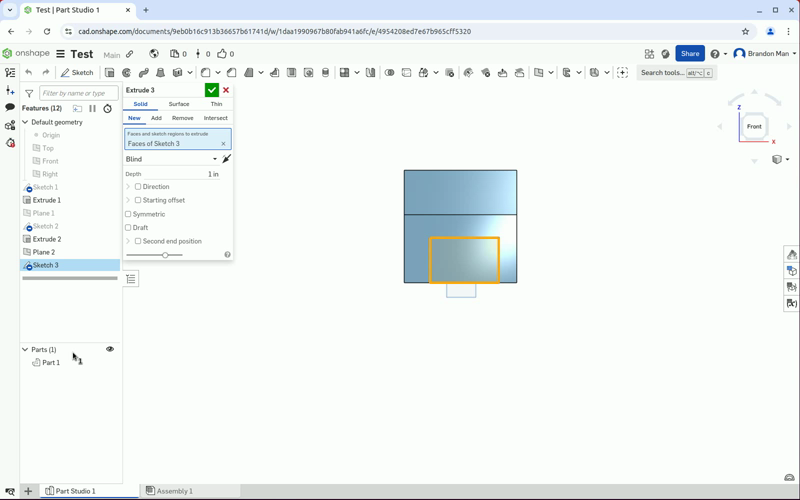
mouse_move(143, 106)
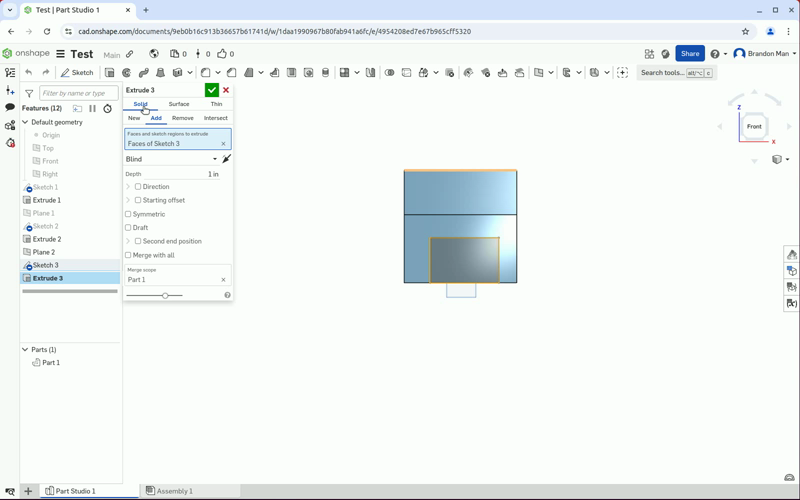
click(143, 106)
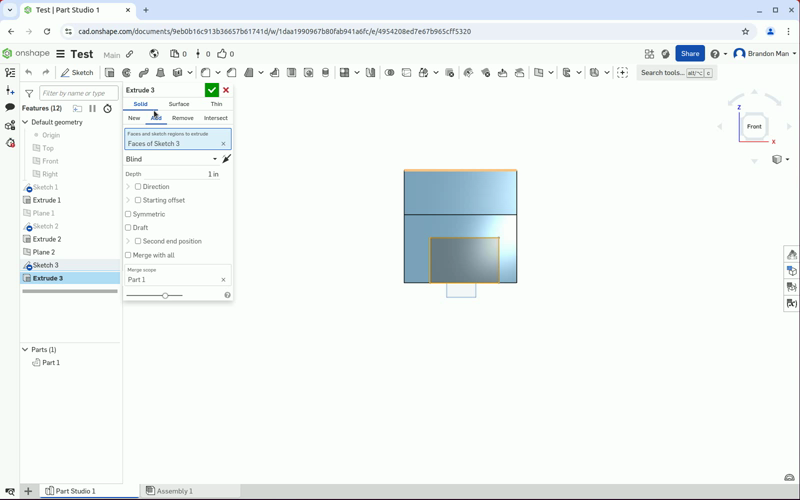
mouse_move(186, 120)
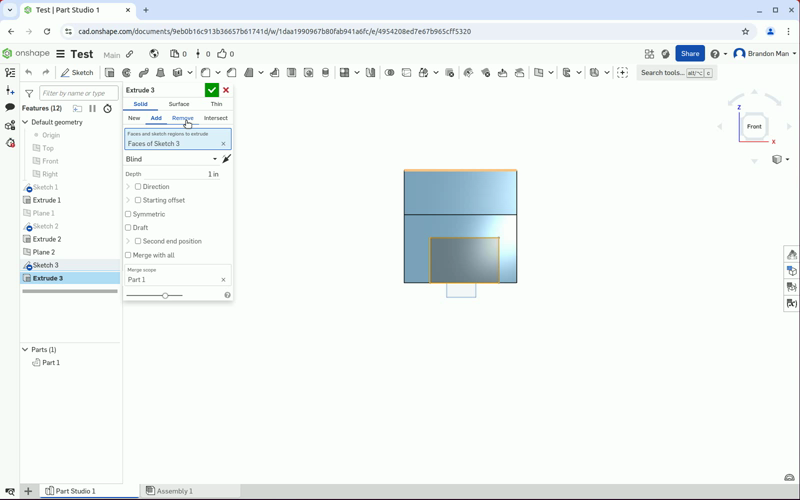
click(186, 120)
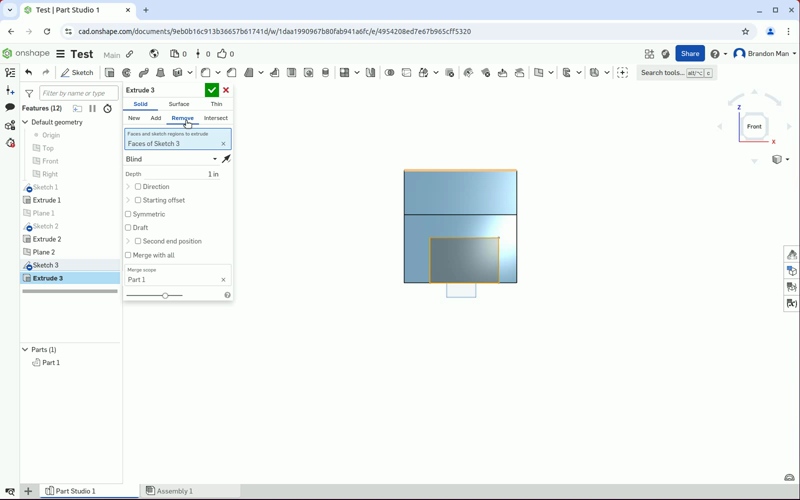
key(tab, 4)
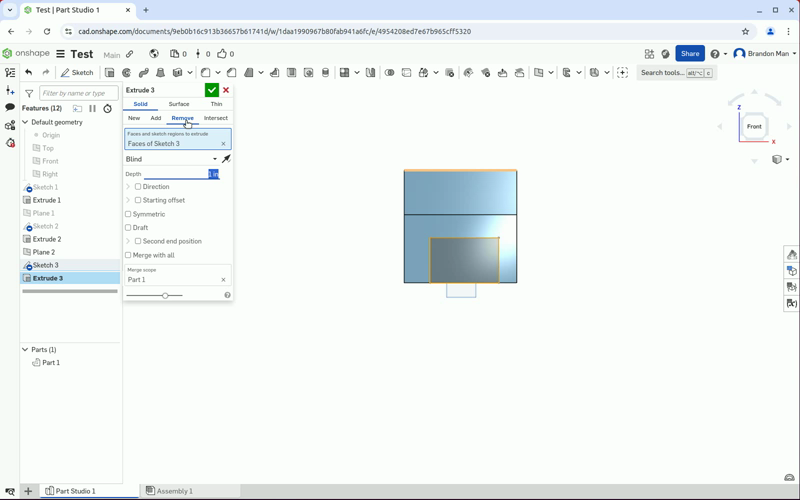
text(23.108)
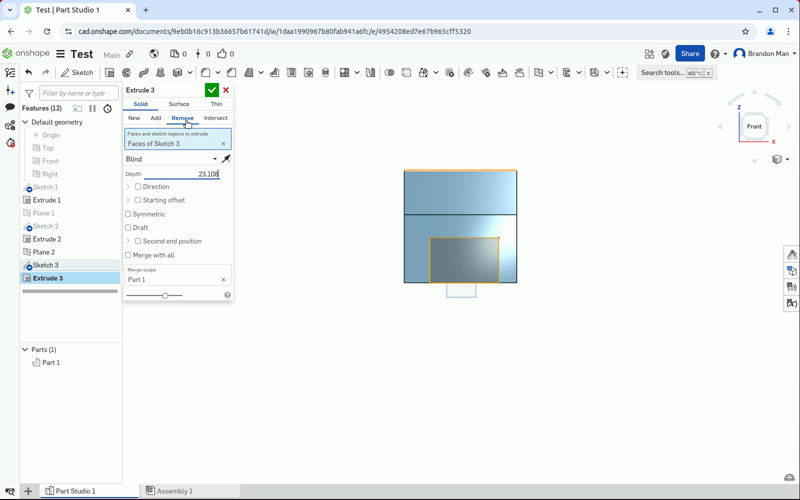
key(tab, 6)
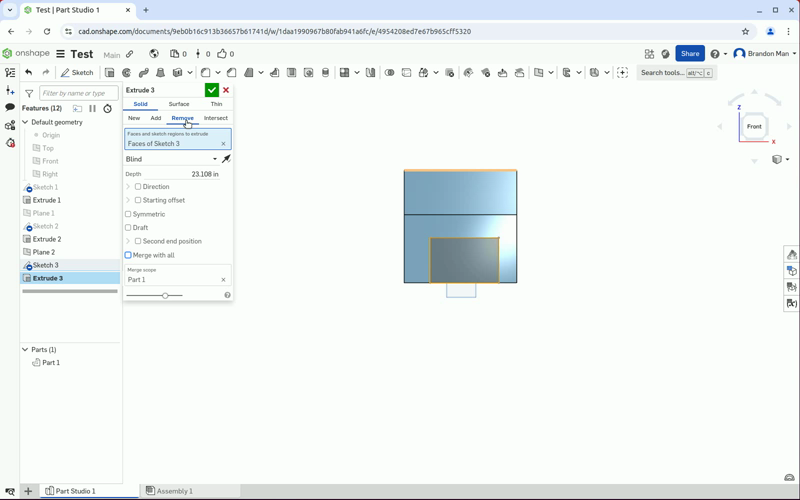
key(space)
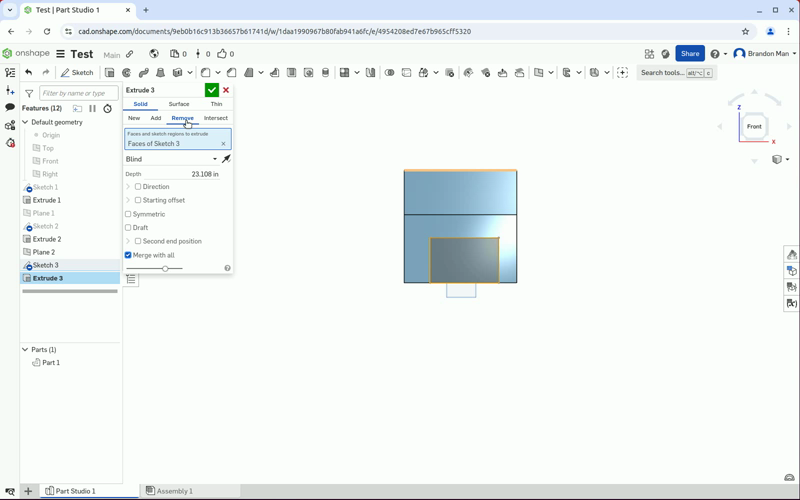
key(enter)
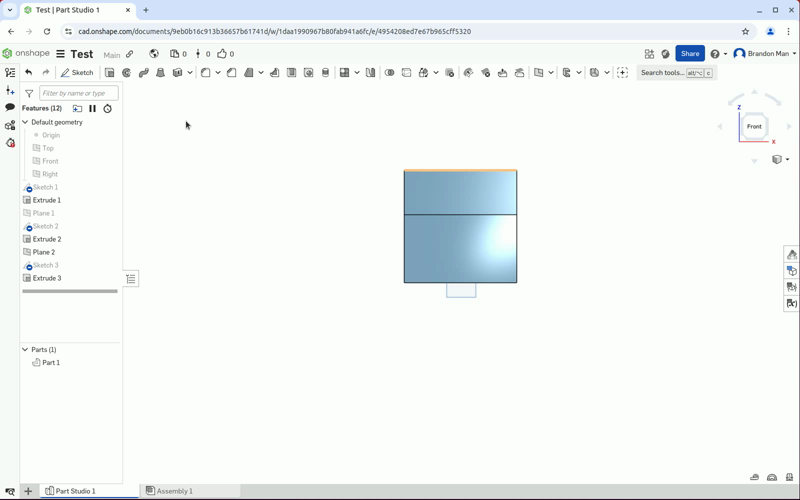
key(shift+h)
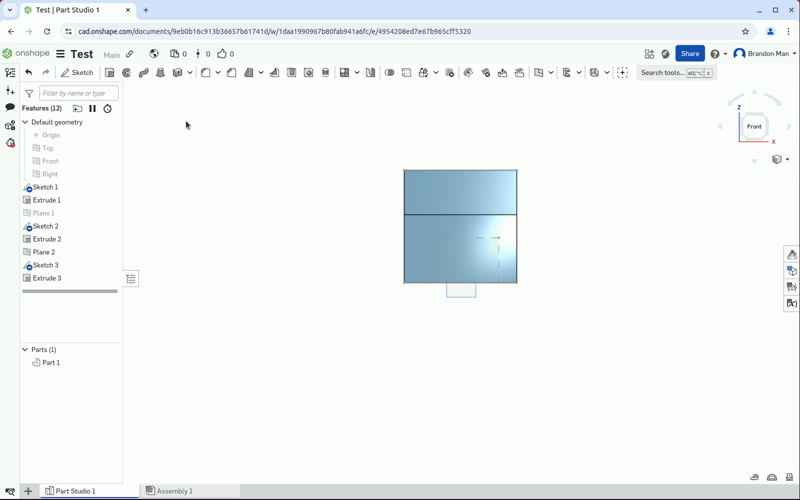
key(shift+h)
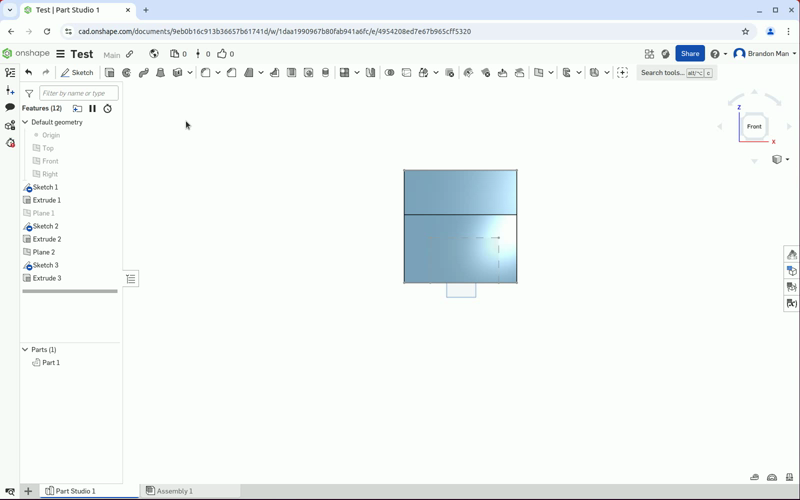
key(shift+7)
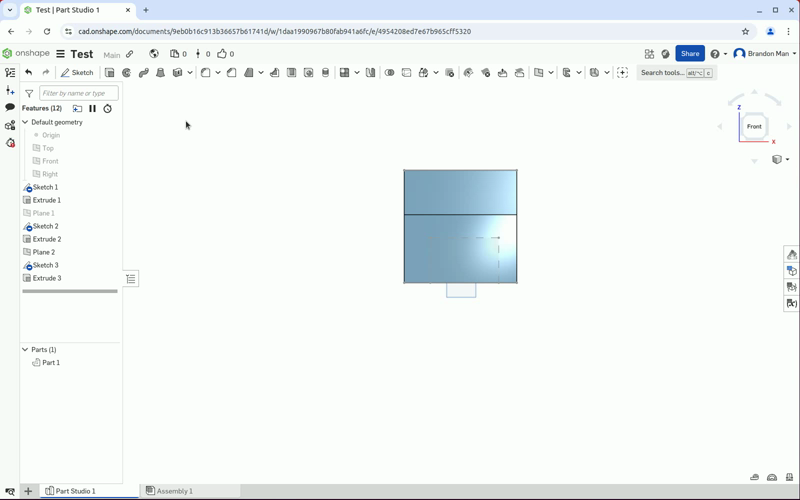
key(left, 2)
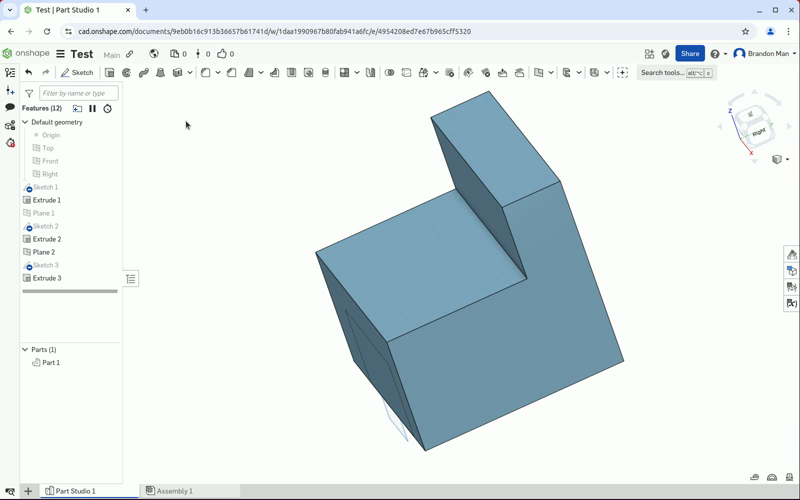
key(down, 2)
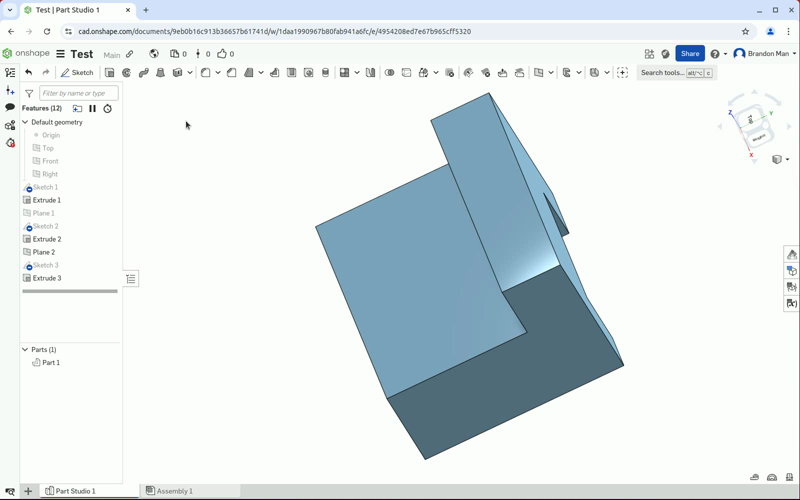
key(up, 2)
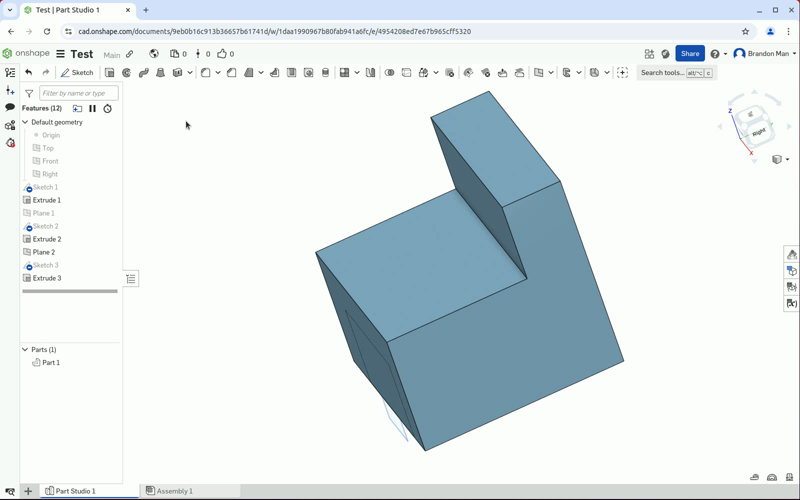
key(right, 2)
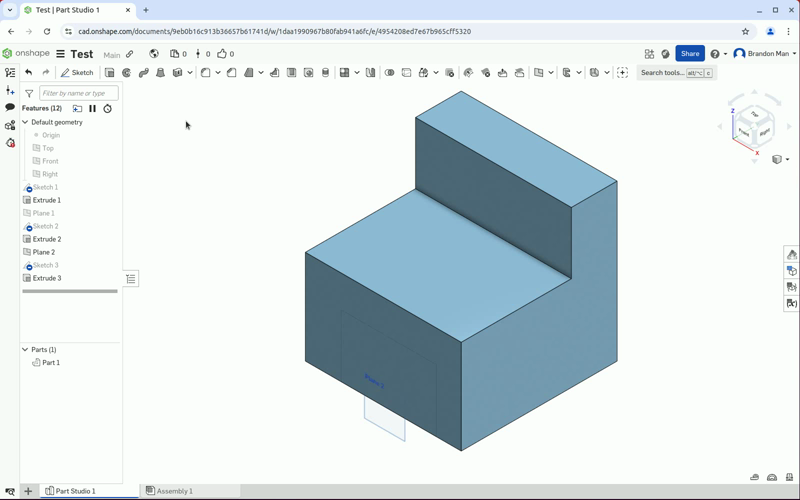
mouse_move(73, 189)
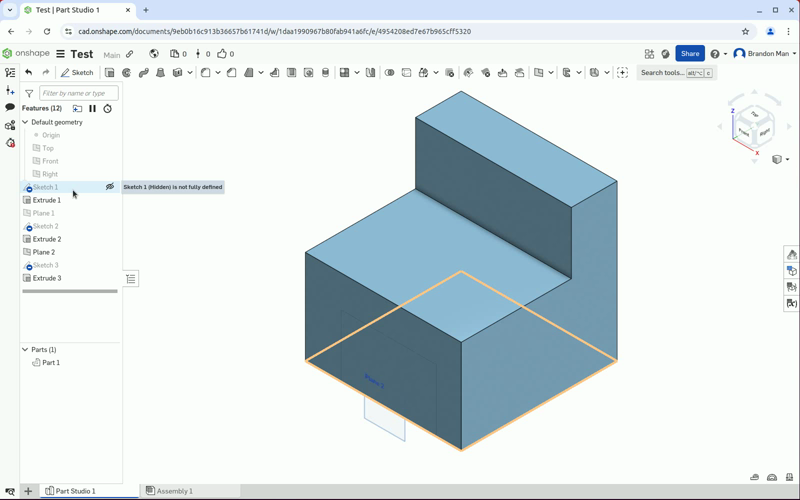
click(73, 189)